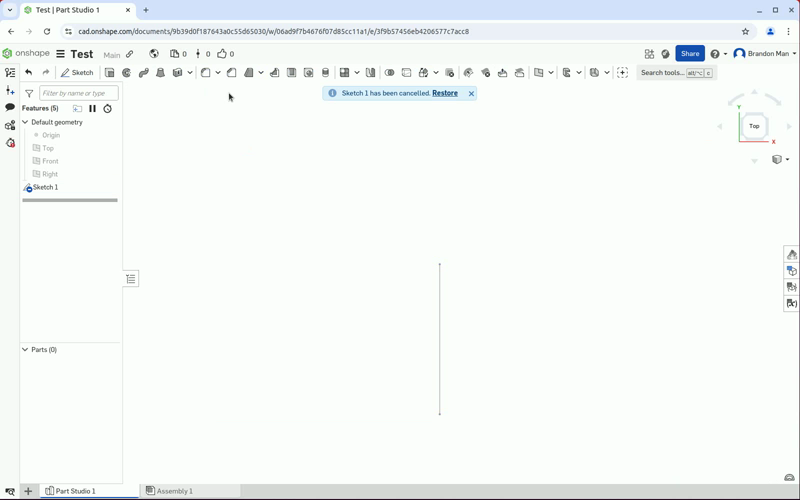
key(shift+h)
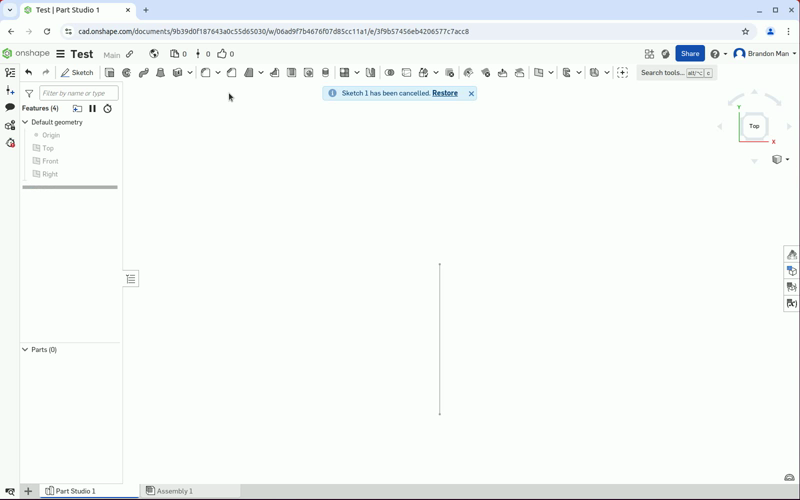
key(shift+s)
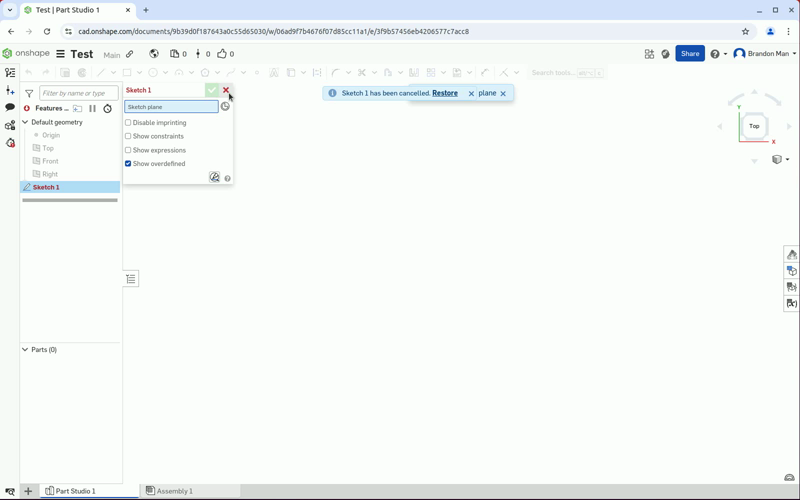
mouse_move(73, 150)
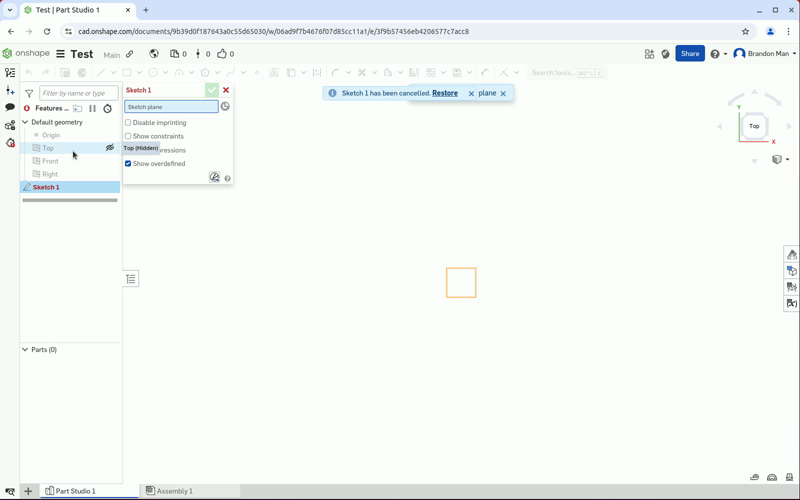
click(73, 150)
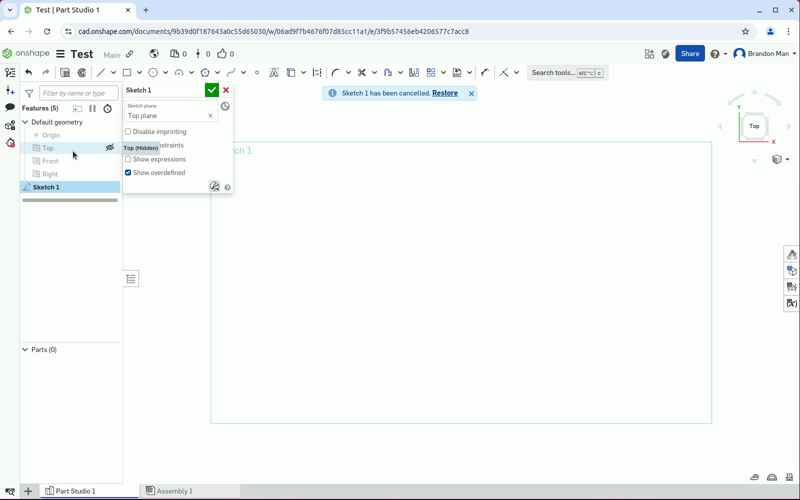
mouse_move(73, 352)
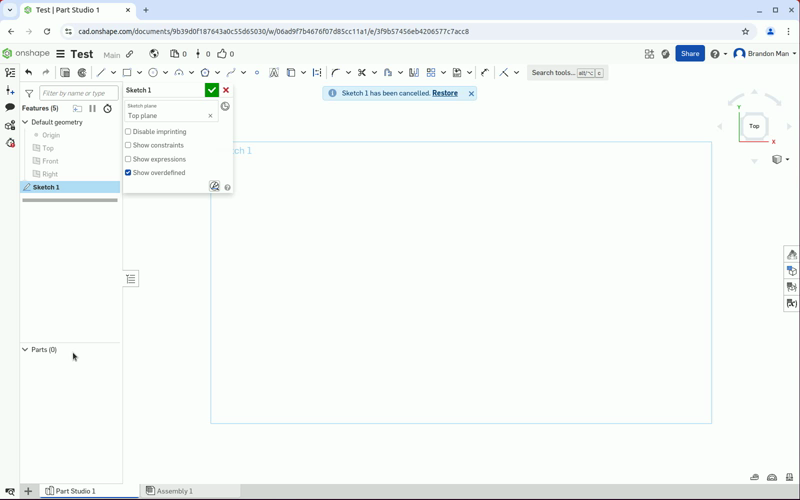
key(y)
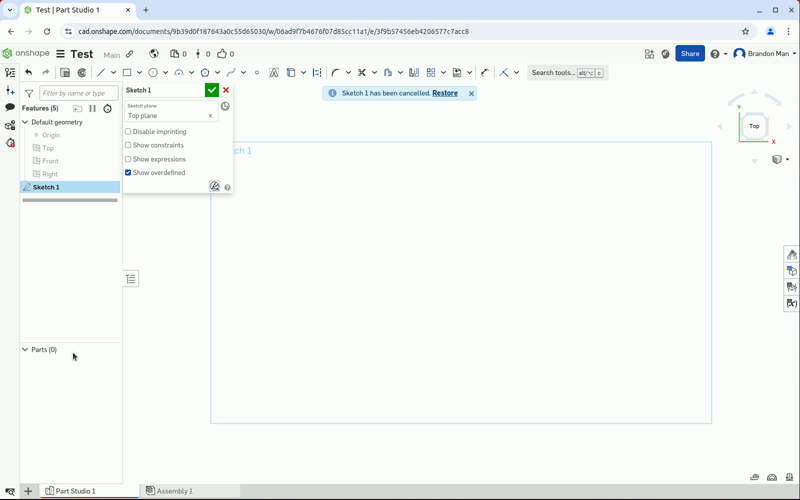
key(c)
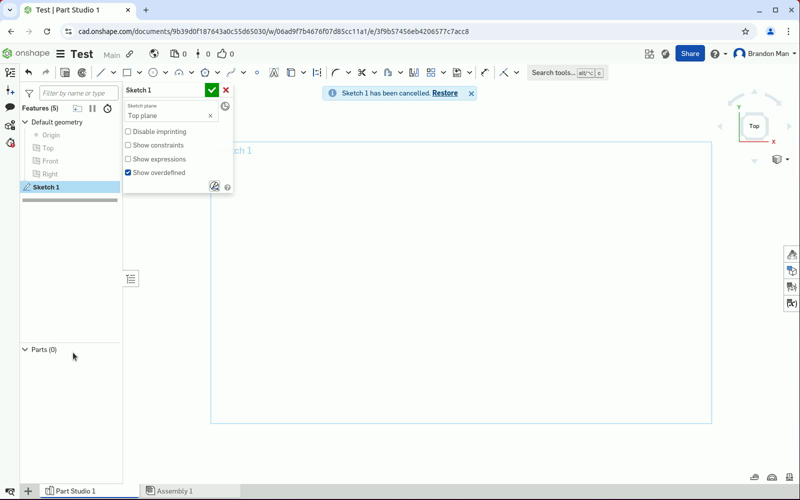
key_down(shift)
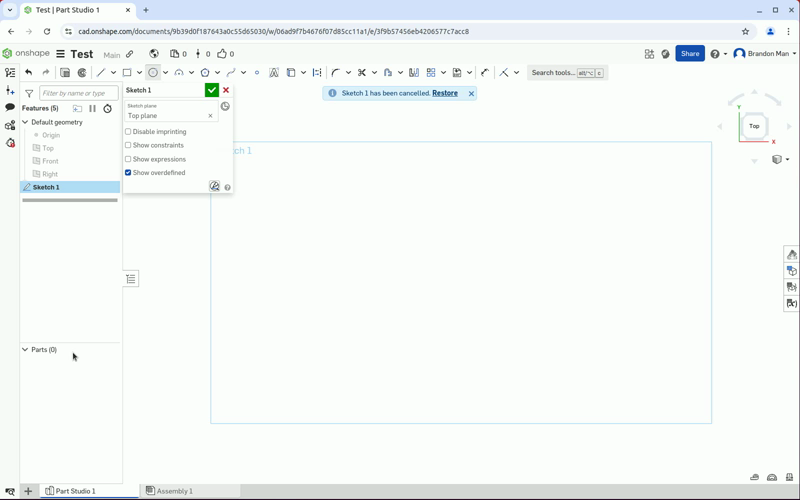
mouse_move(460, 282)
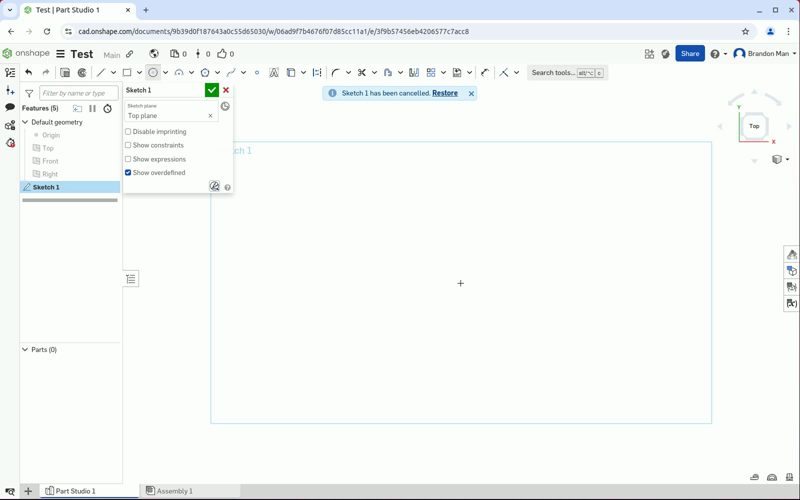
click(460, 282)
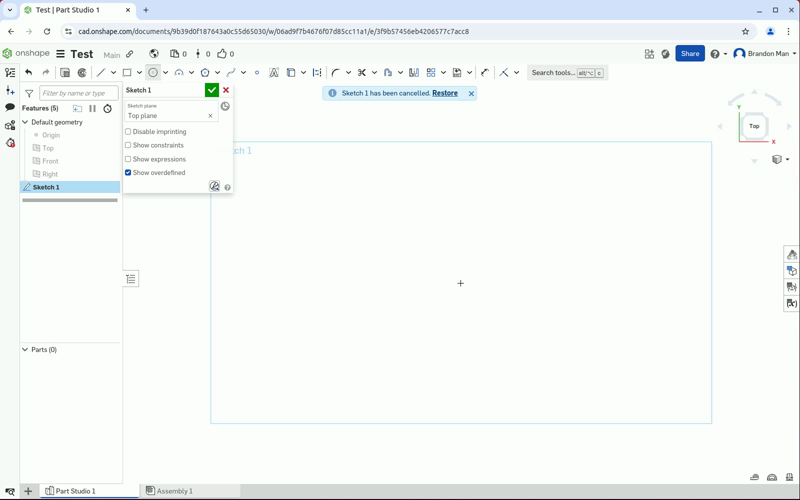
key_up(shift)
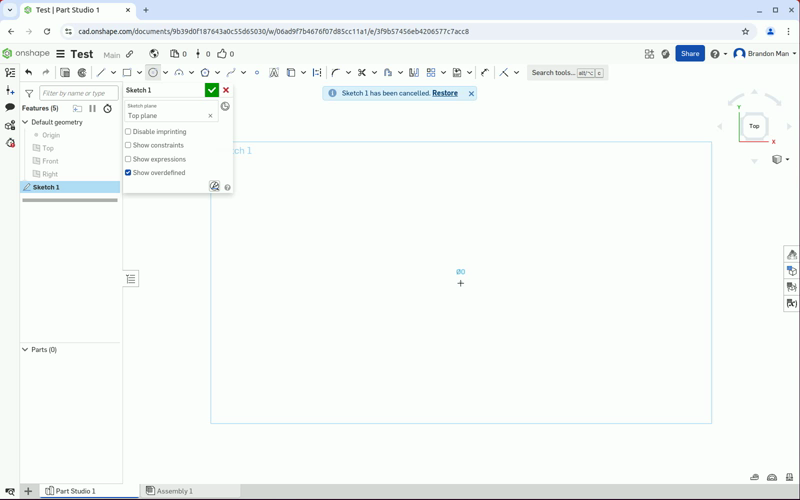
mouse_move(494, 282)
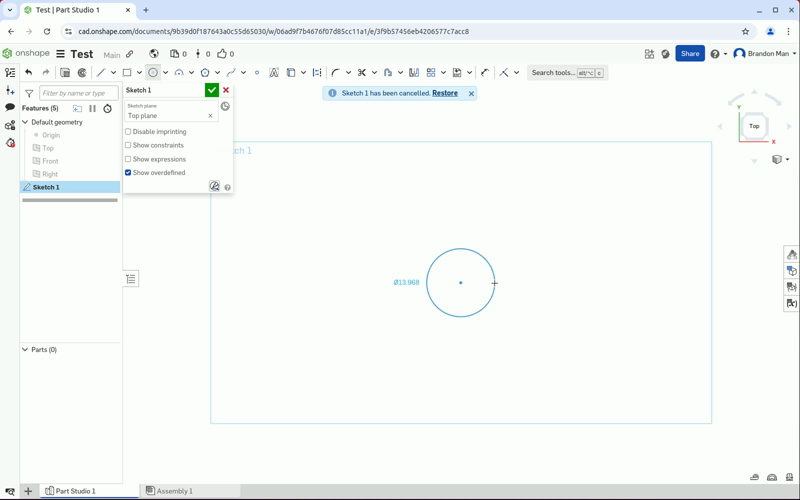
click(494, 282)
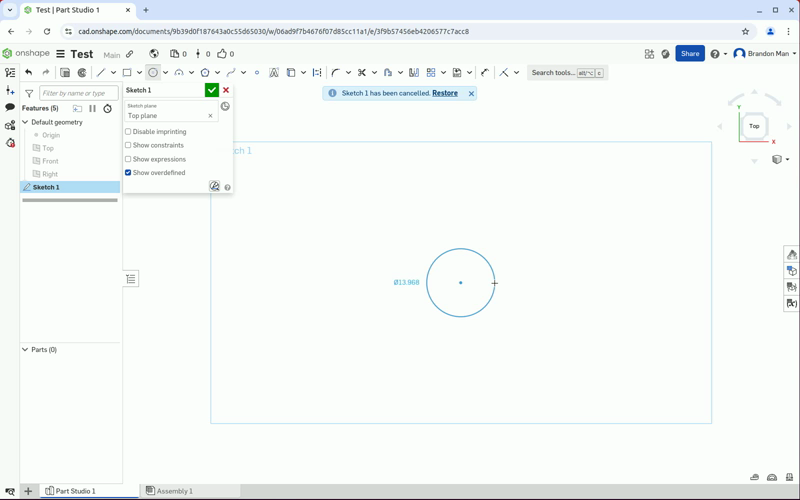
key(esc)
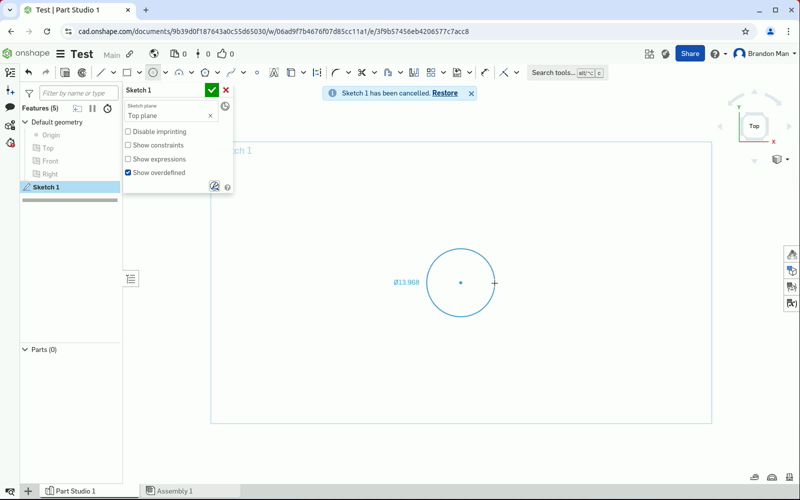
key(c)
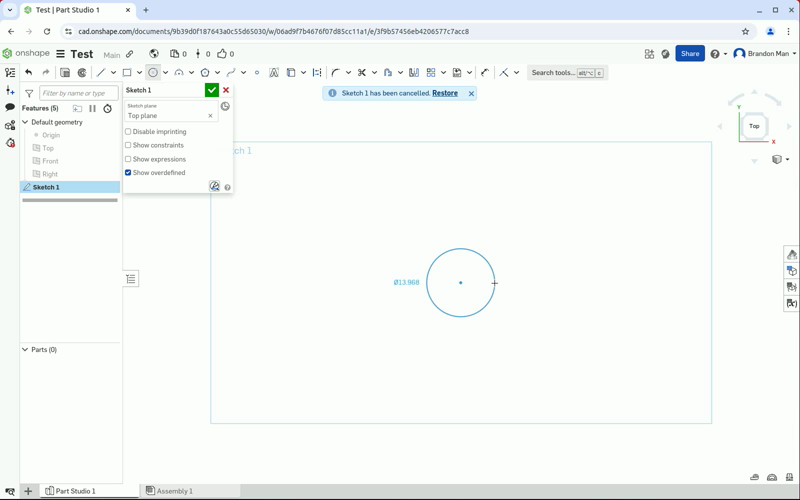
key_down(shift)
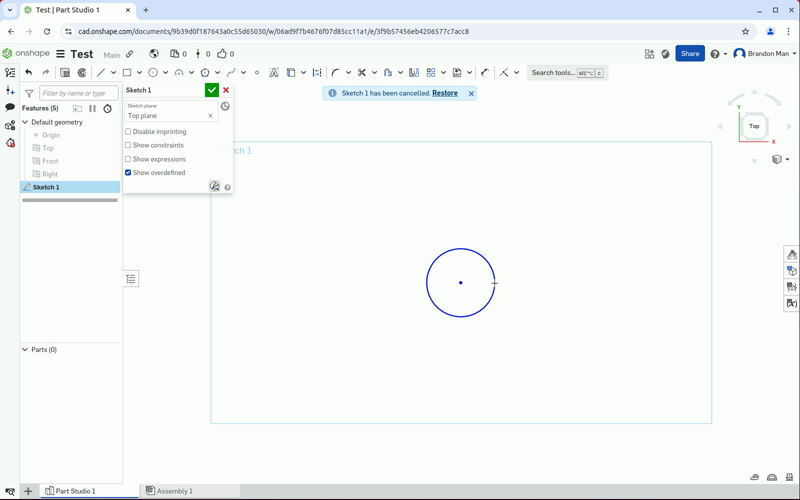
mouse_move(460, 282)
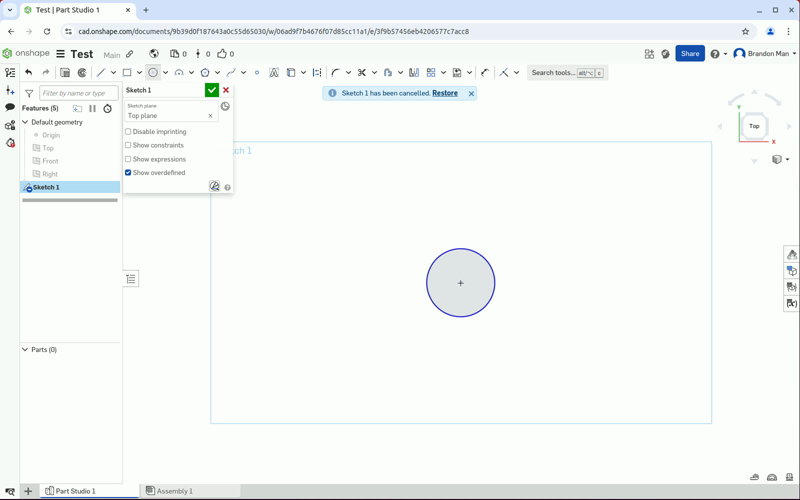
click(460, 282)
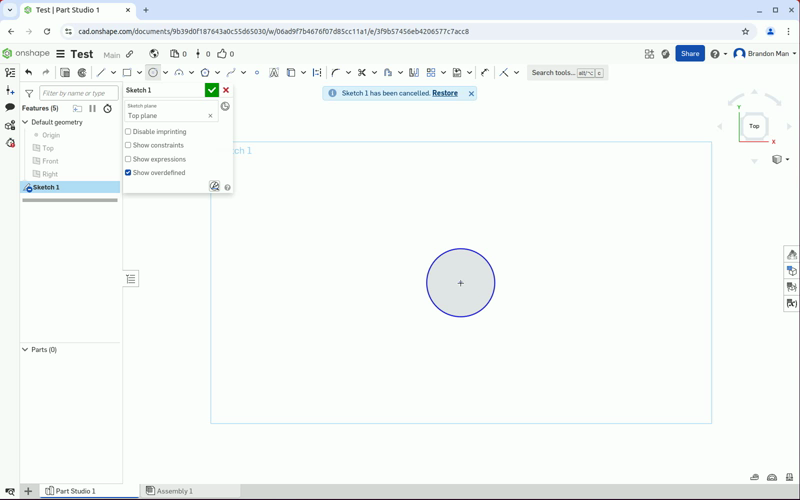
key_up(shift)
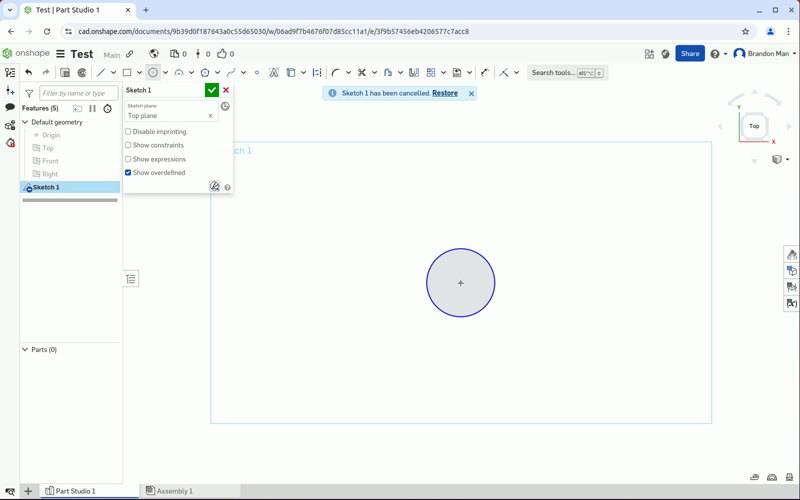
mouse_move(481, 282)
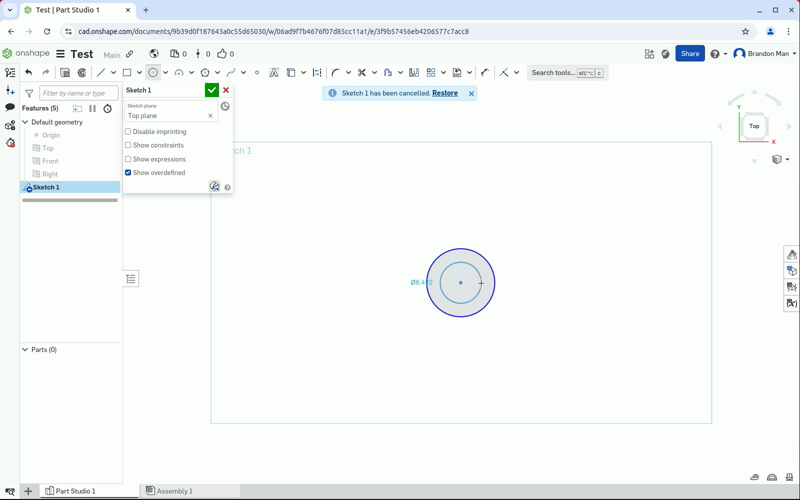
click(481, 282)
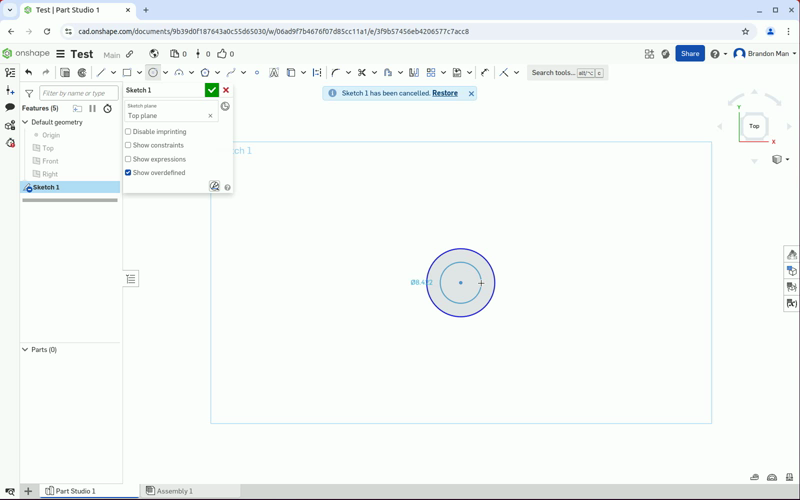
key(esc)
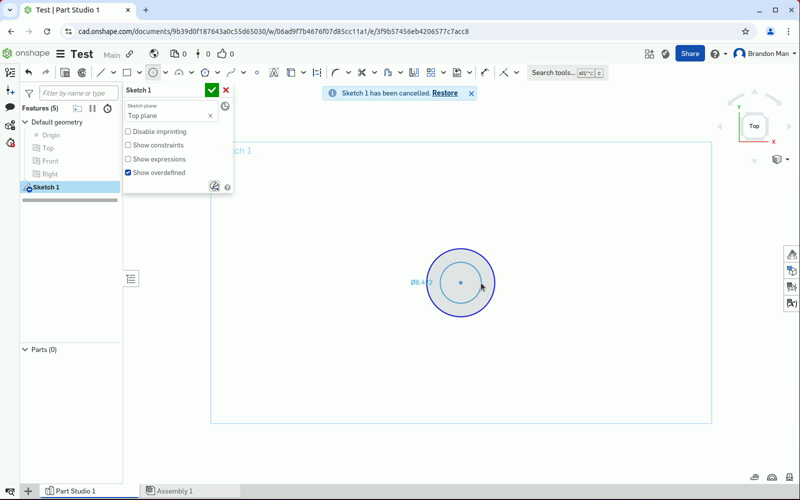
mouse_move(433, 291)
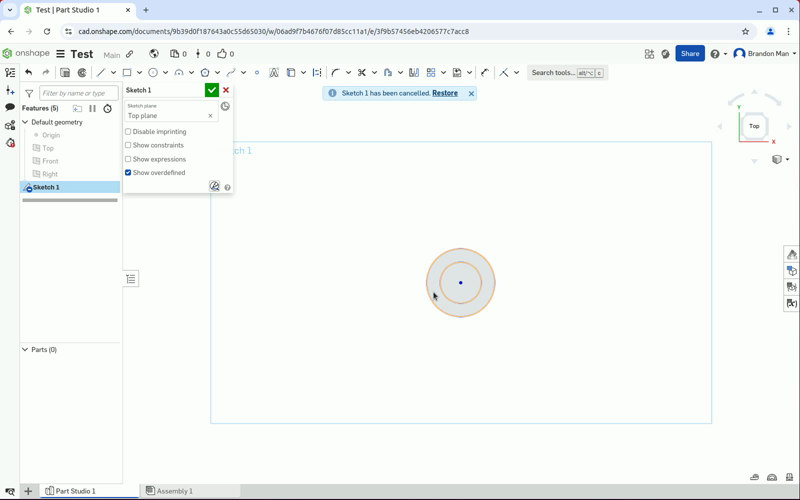
click(433, 291)
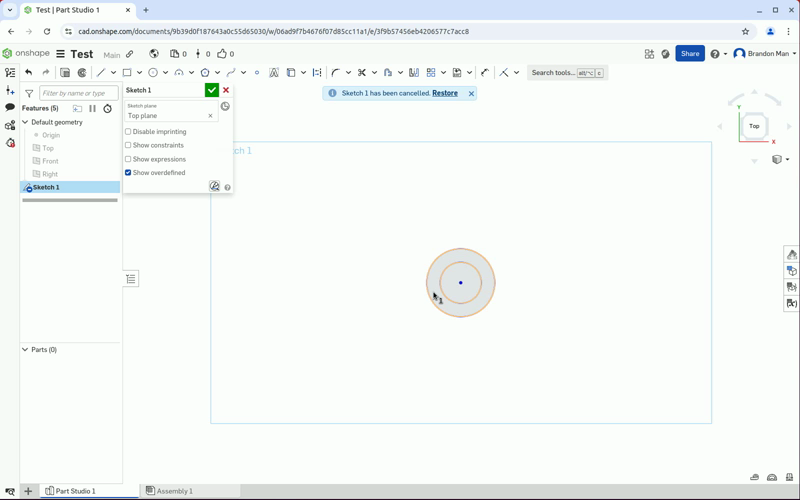
mouse_move(73, 352)
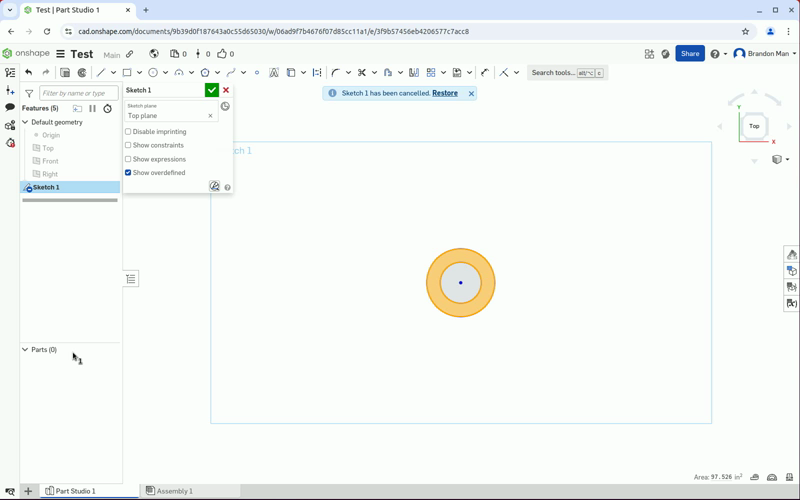
key(shift+y)
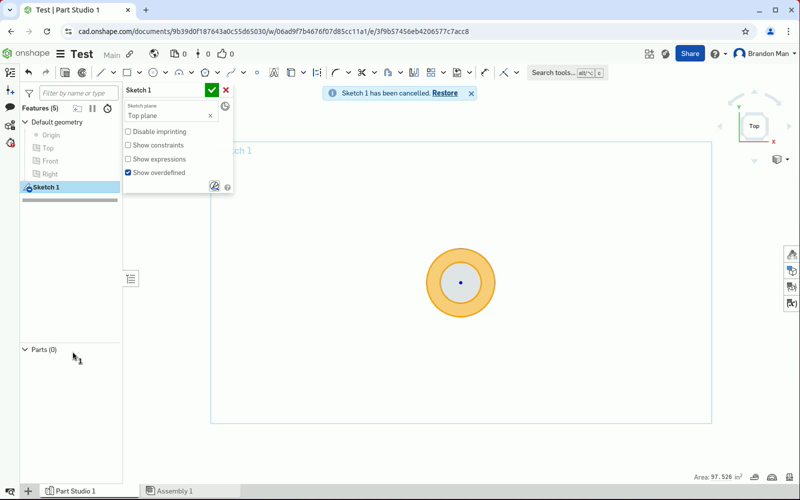
key(shift+e)
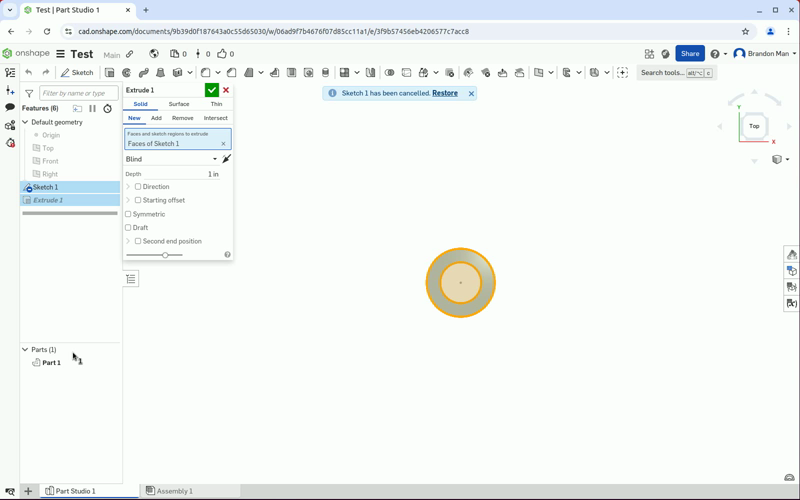
mouse_move(143, 106)
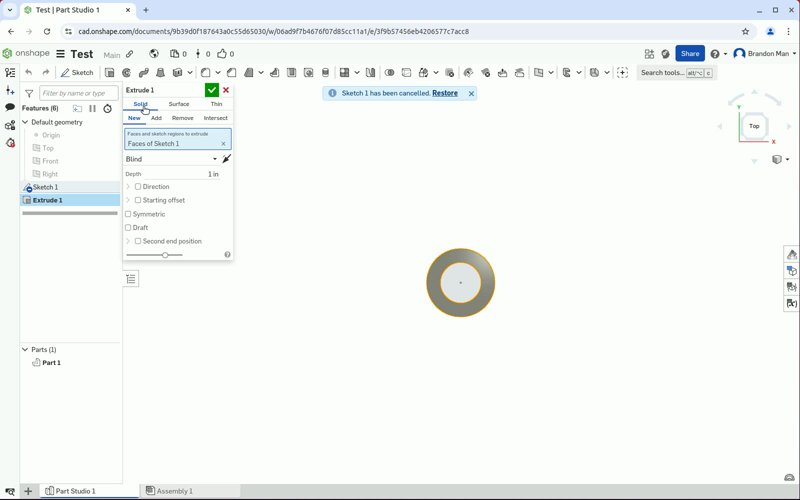
click(143, 106)
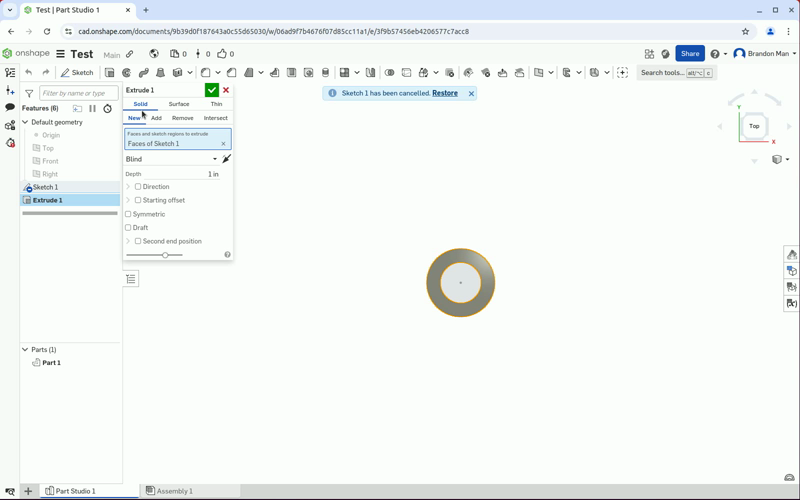
mouse_move(137, 120)
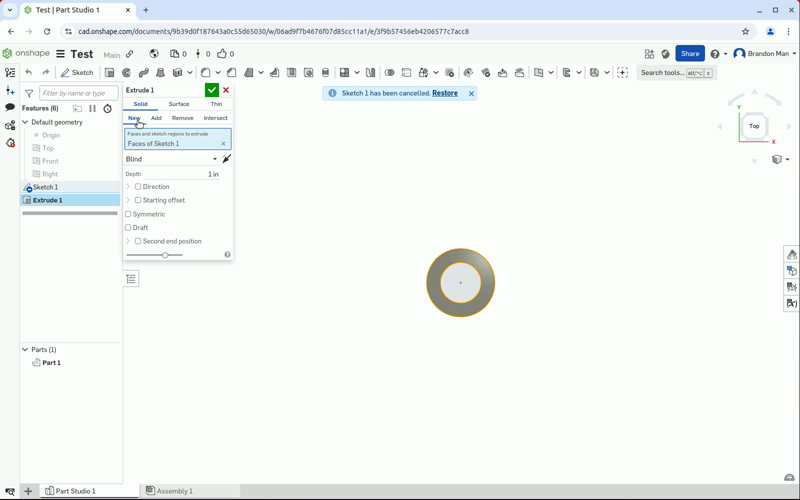
click(137, 120)
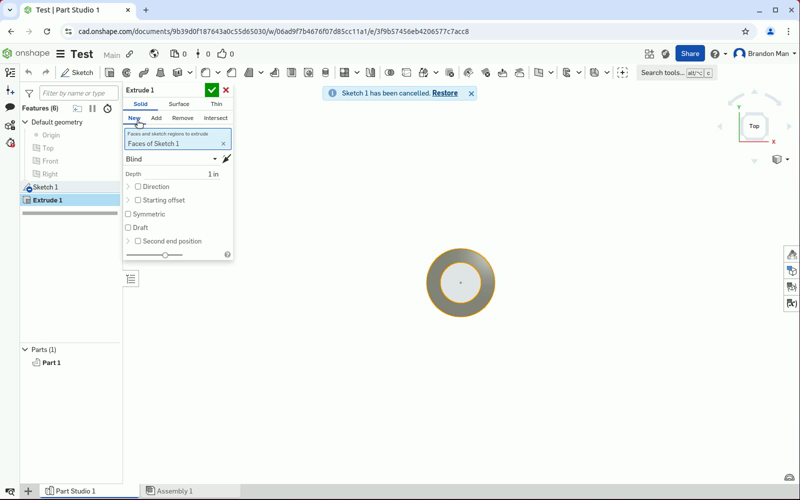
key(tab, 4)
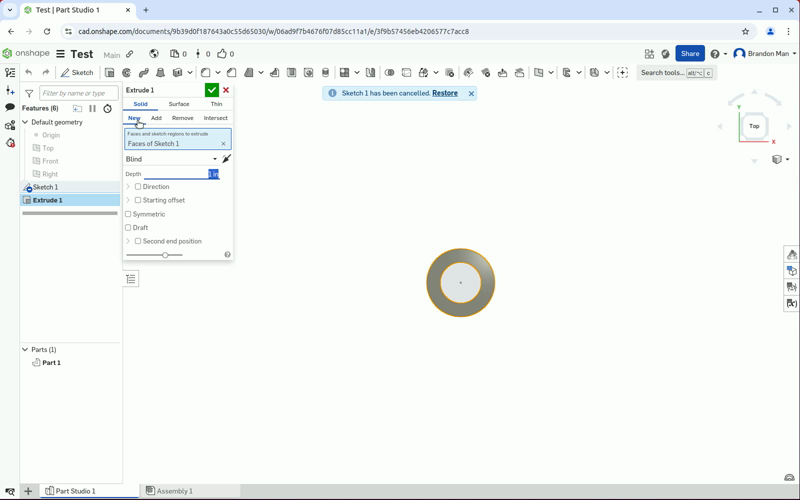
text(10.591)
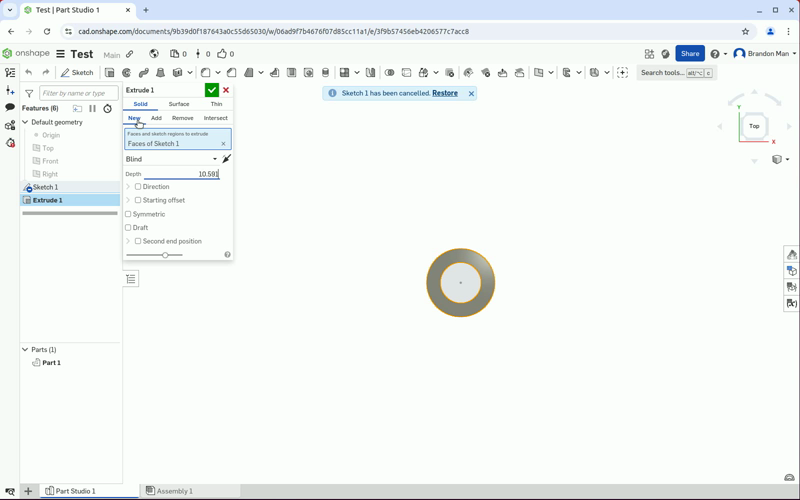
key(enter)
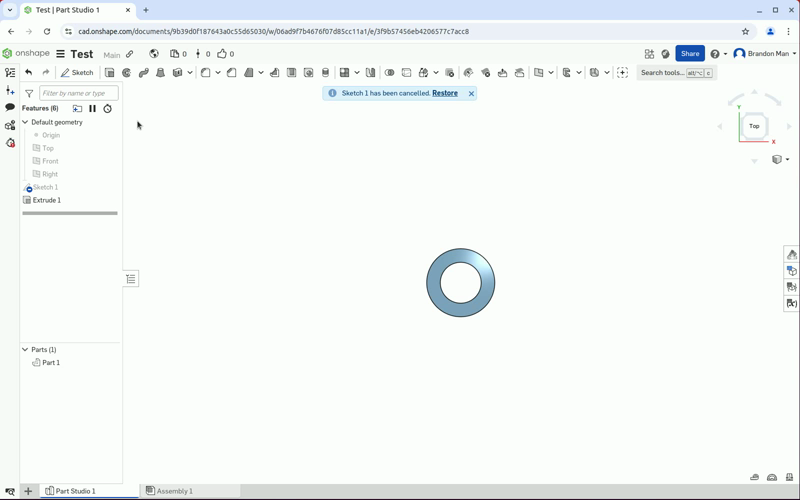
key(shift+h)
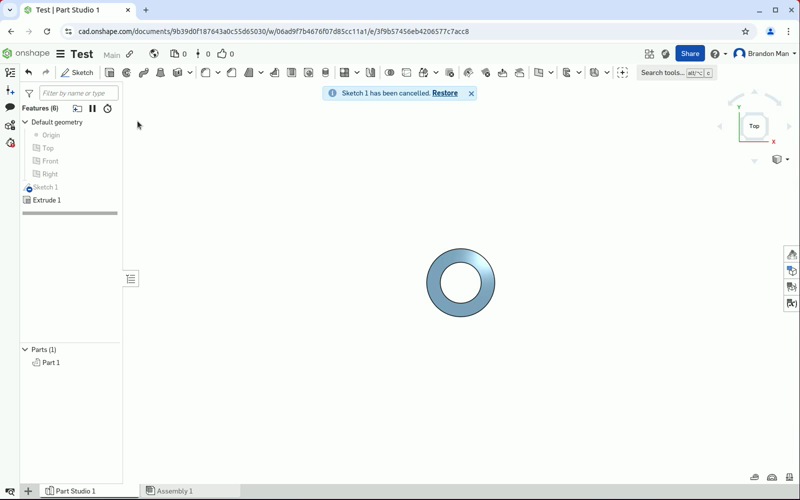
key(shift+h)
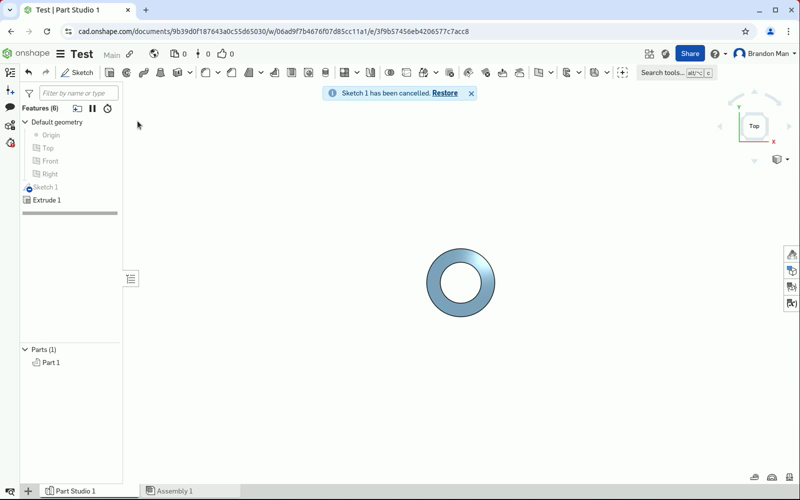
mouse_move(73, 189)
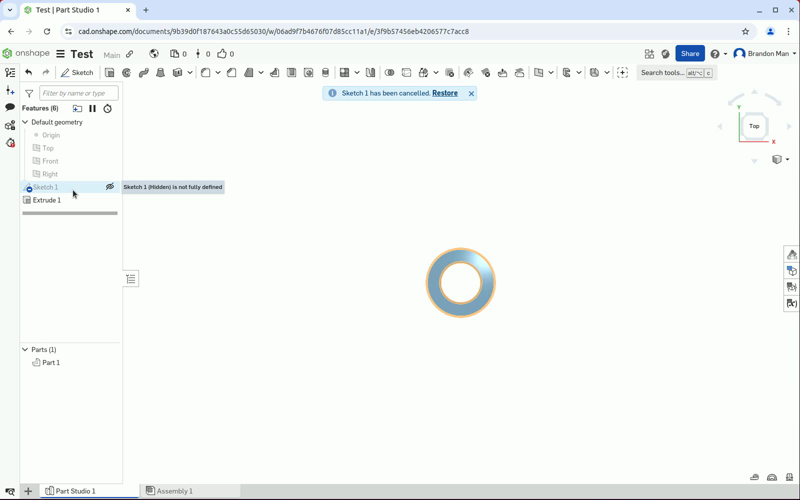
click(73, 189)
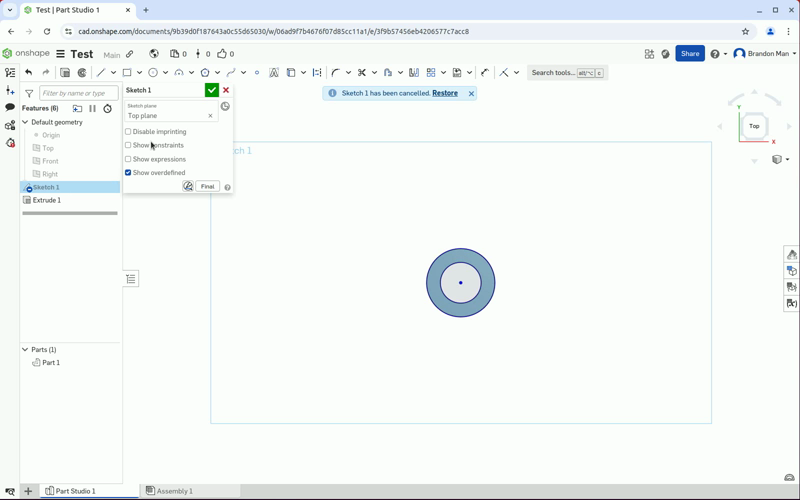
mouse_move(229, 92)
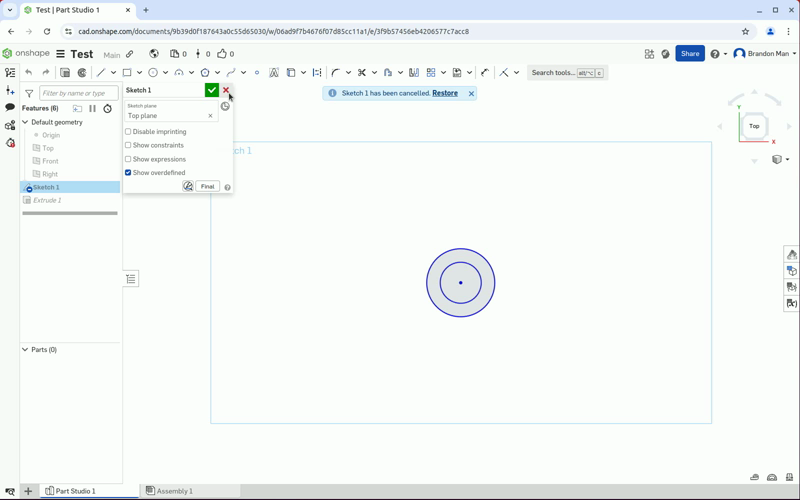
click(229, 92)
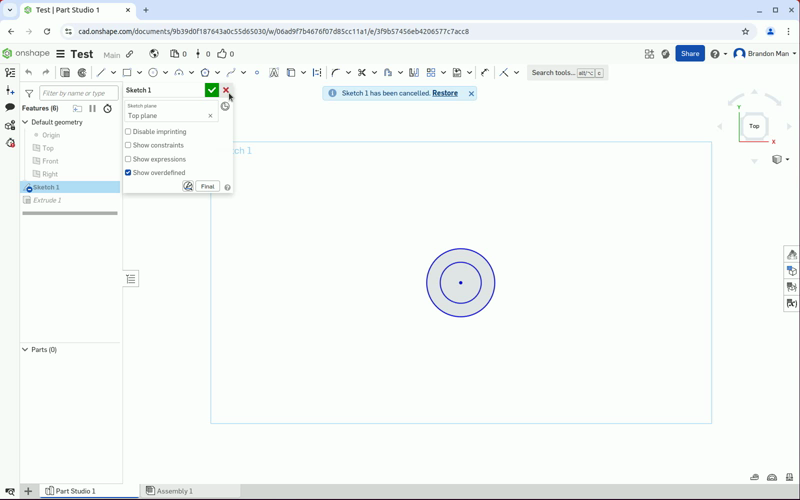
key(shift+s)
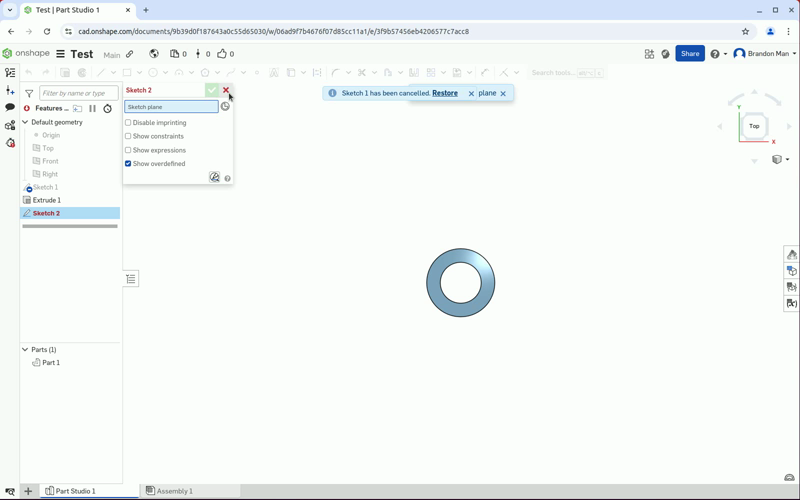
mouse_move(73, 150)
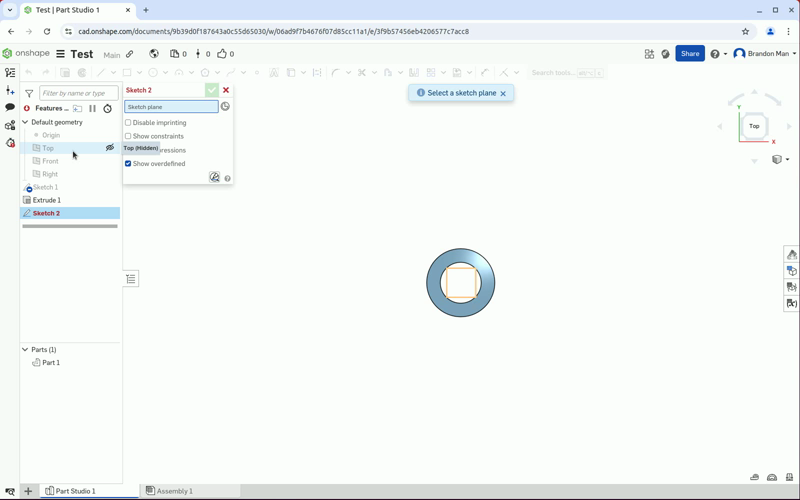
click(73, 150)
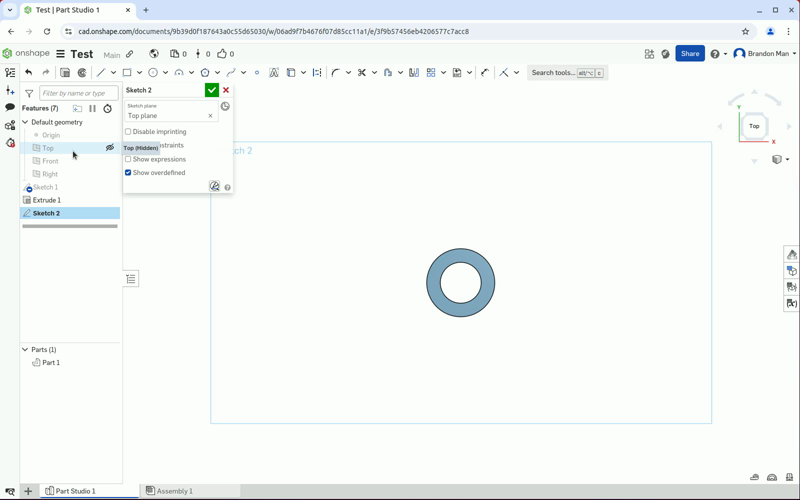
mouse_move(73, 352)
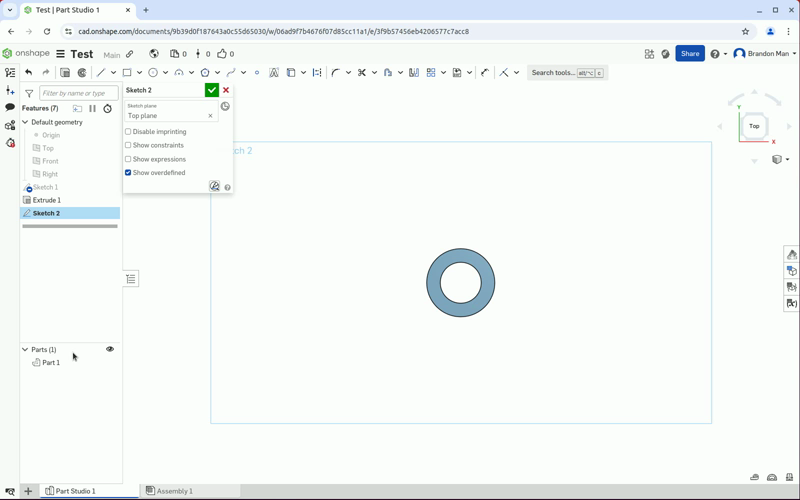
key(y)
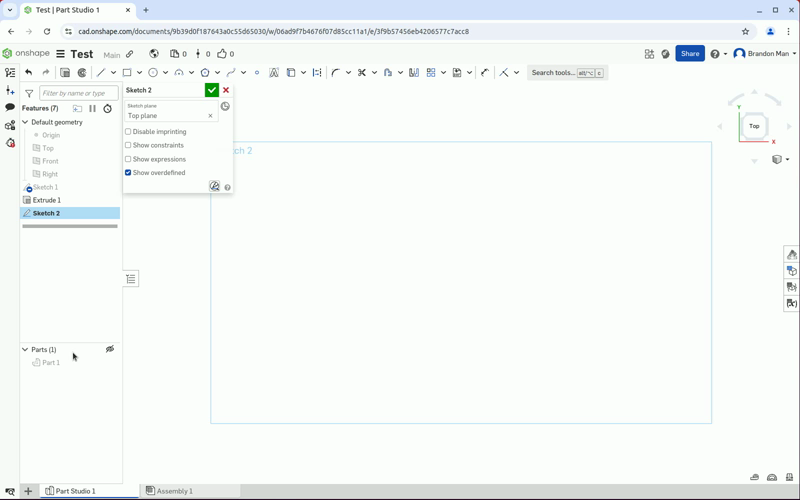
key(c)
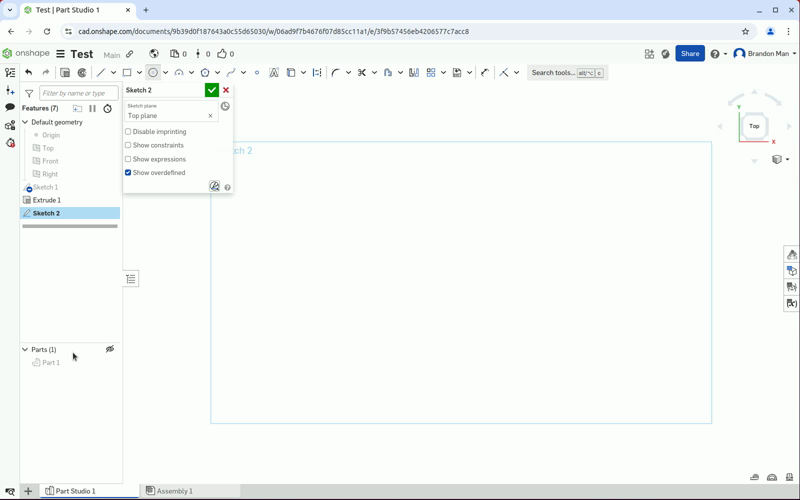
key_down(shift)
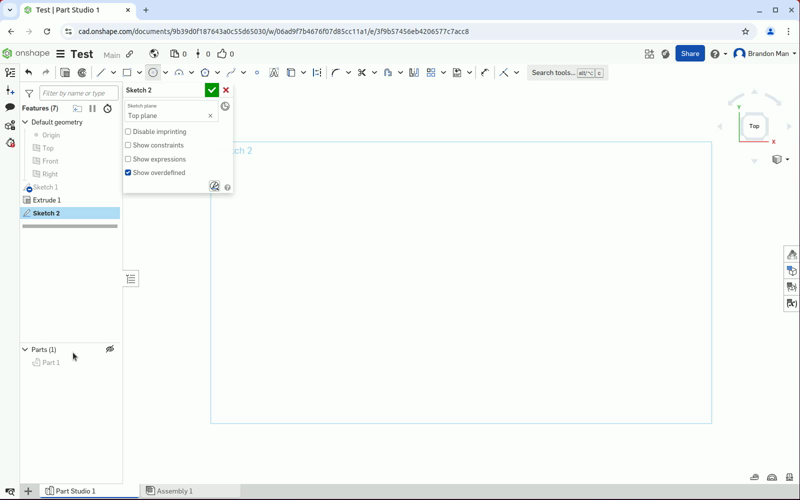
mouse_move(460, 282)
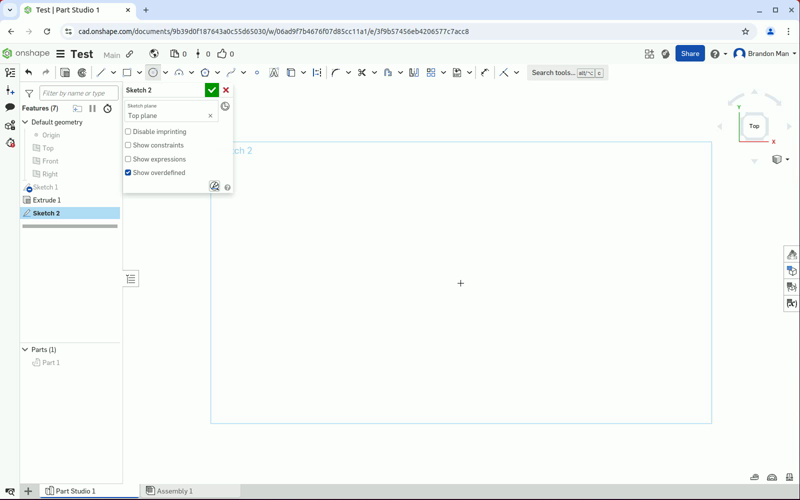
click(460, 282)
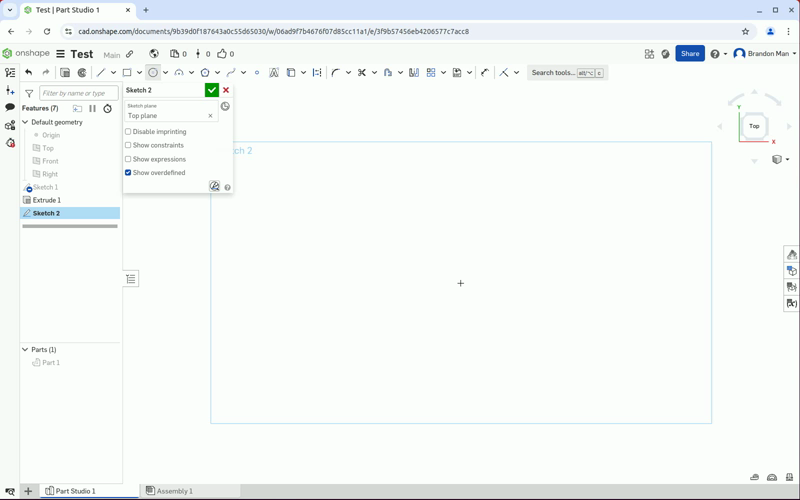
key_up(shift)
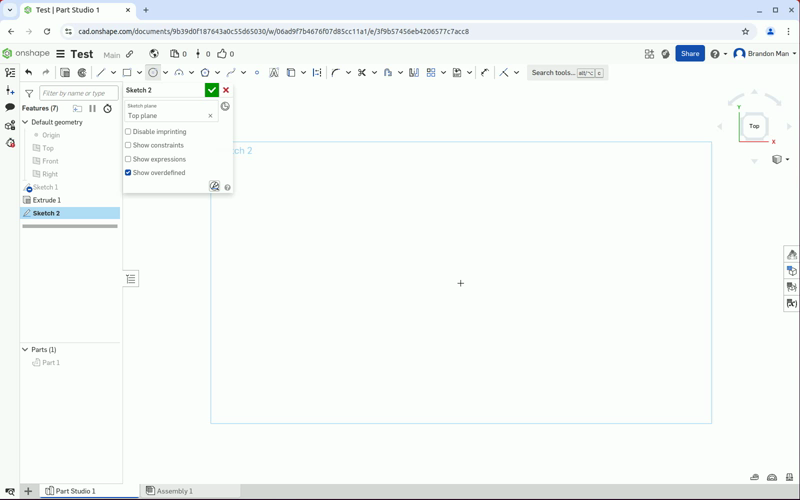
mouse_move(487, 282)
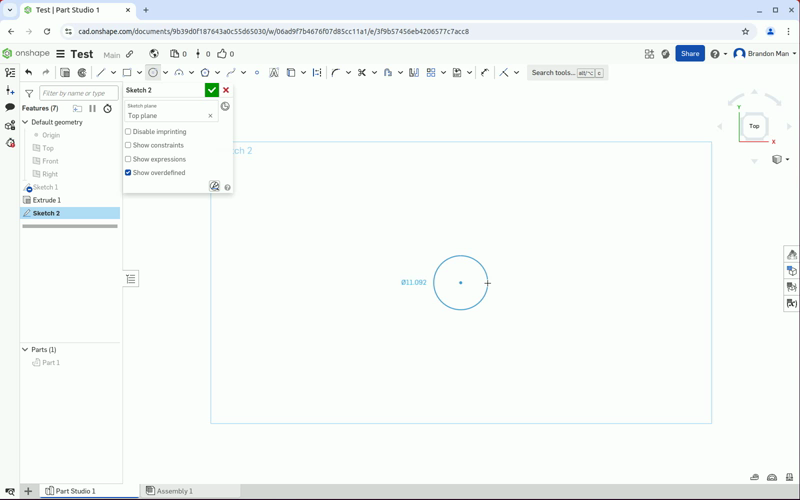
click(487, 282)
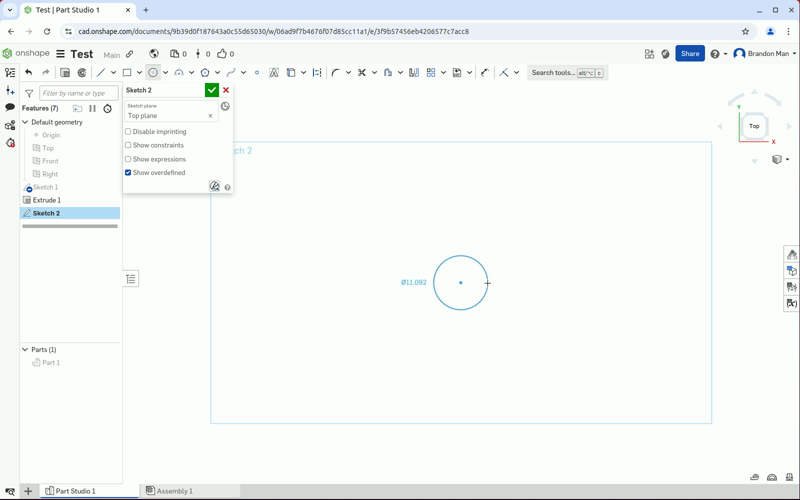
key(esc)
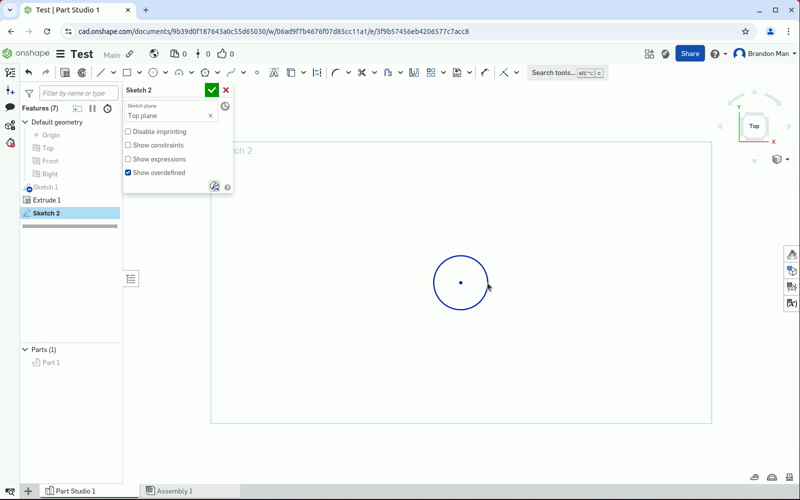
key(c)
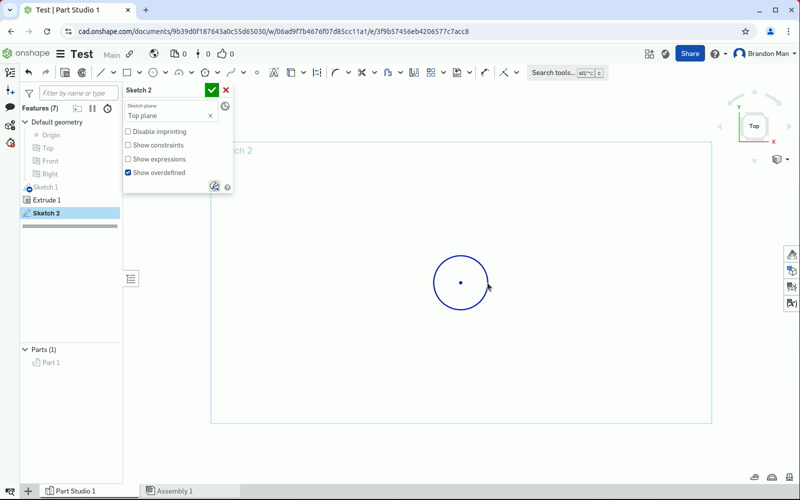
key_down(shift)
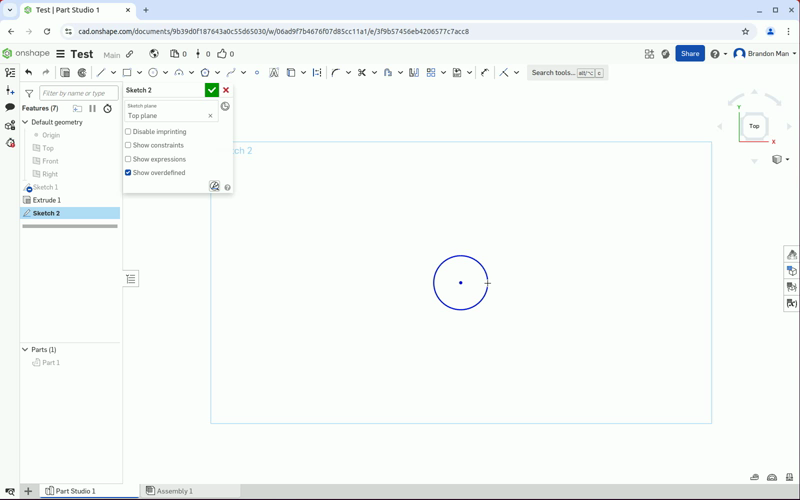
mouse_move(460, 282)
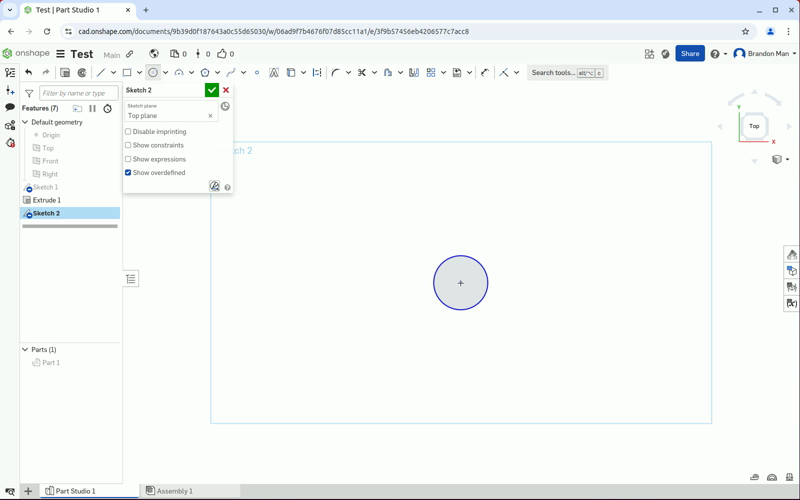
click(460, 282)
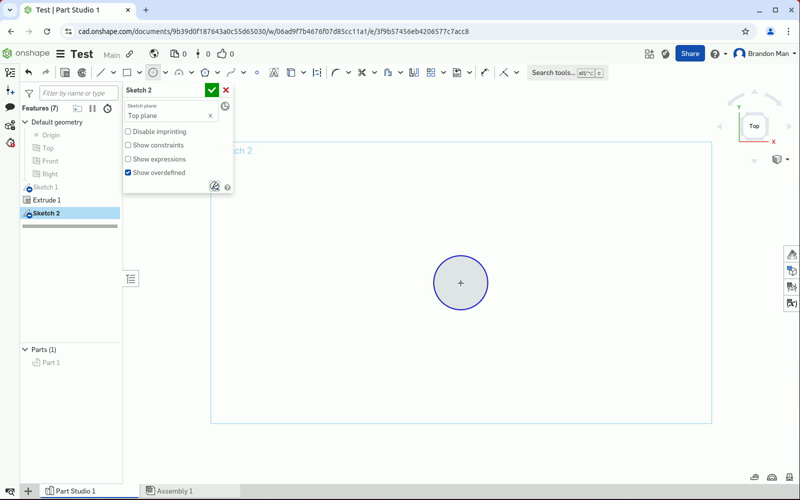
key_up(shift)
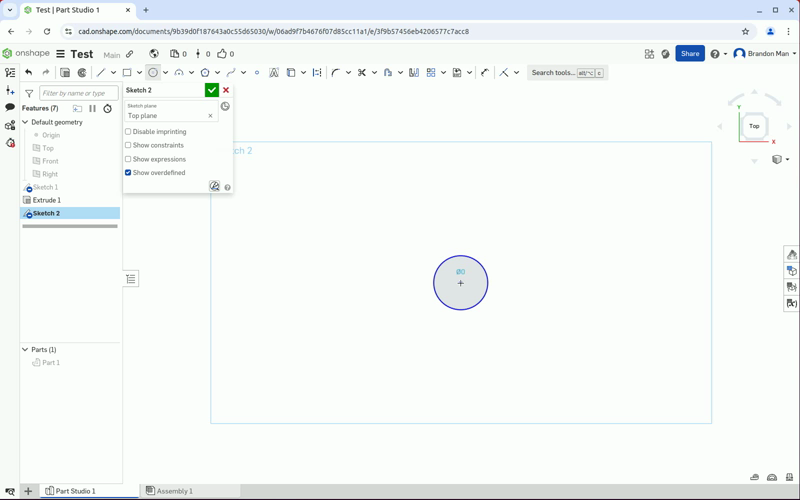
mouse_move(482, 282)
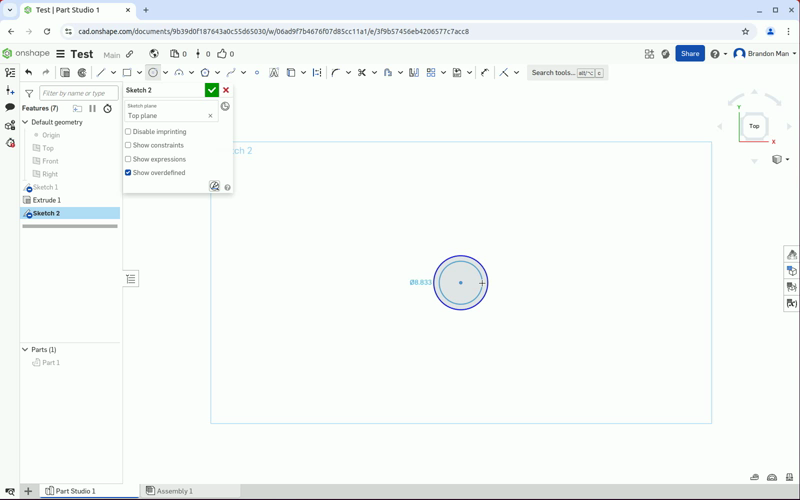
click(482, 282)
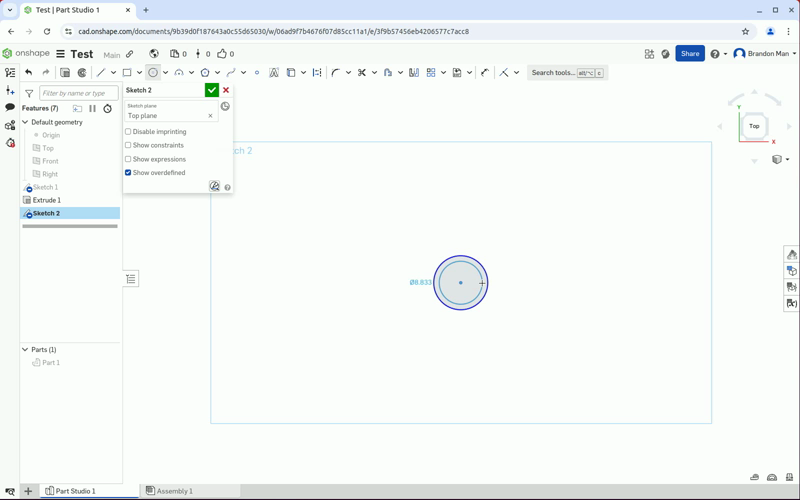
key(esc)
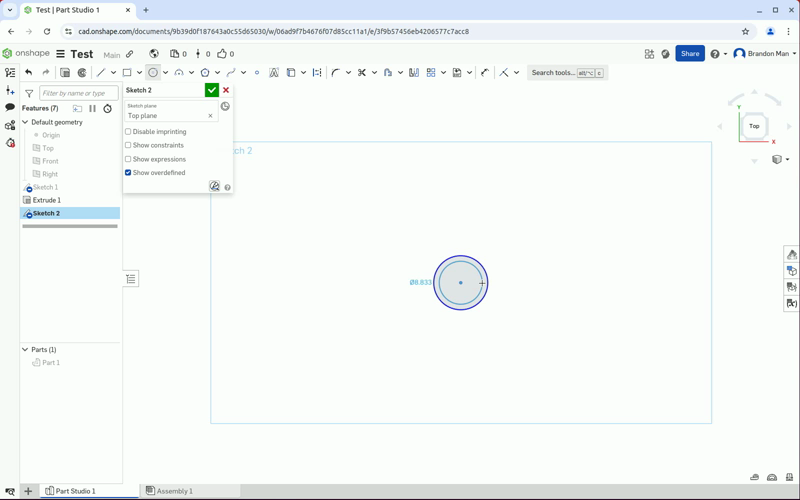
mouse_move(443, 297)
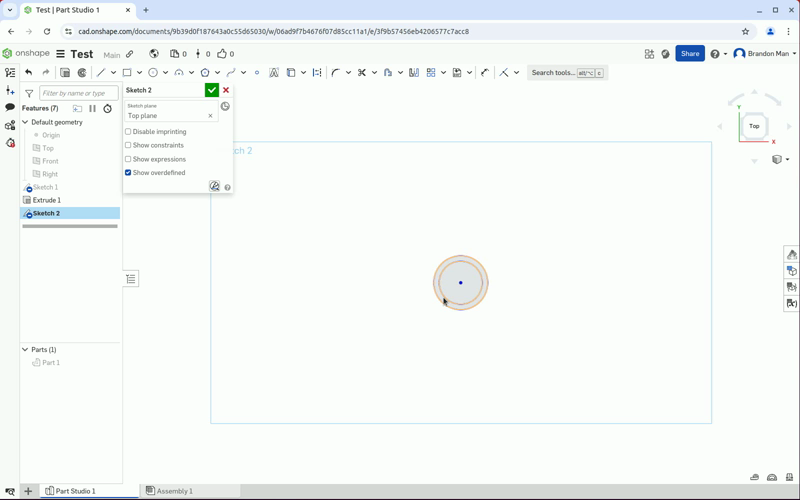
scroll(6)
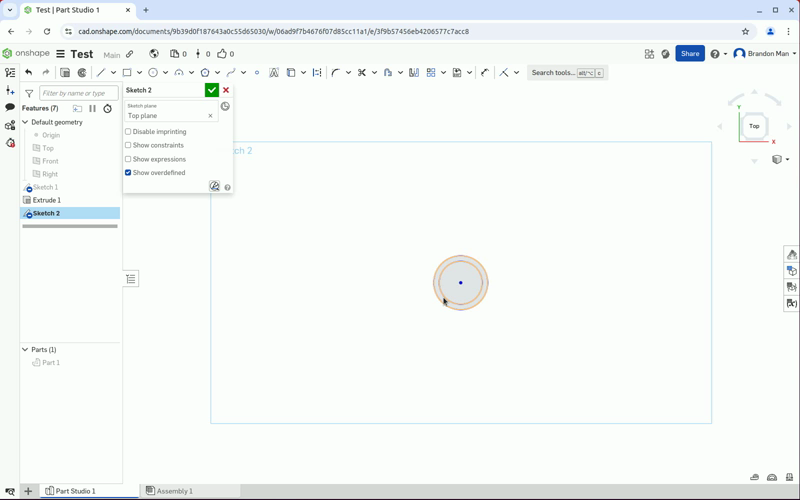
scroll(6)
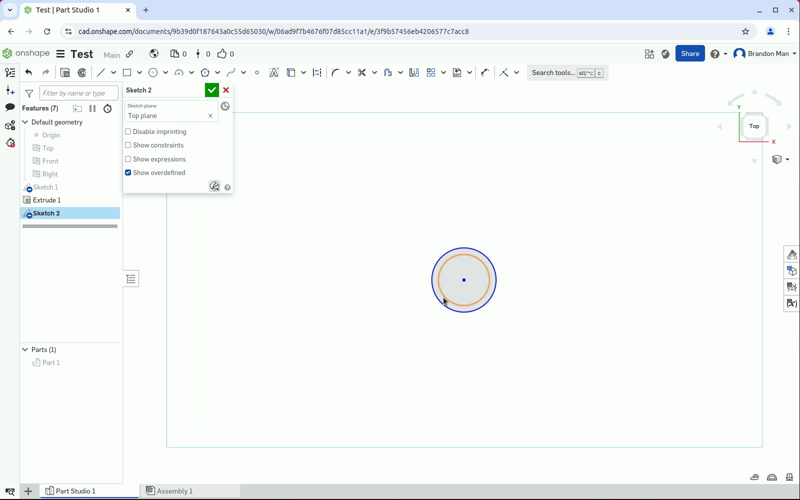
scroll(6)
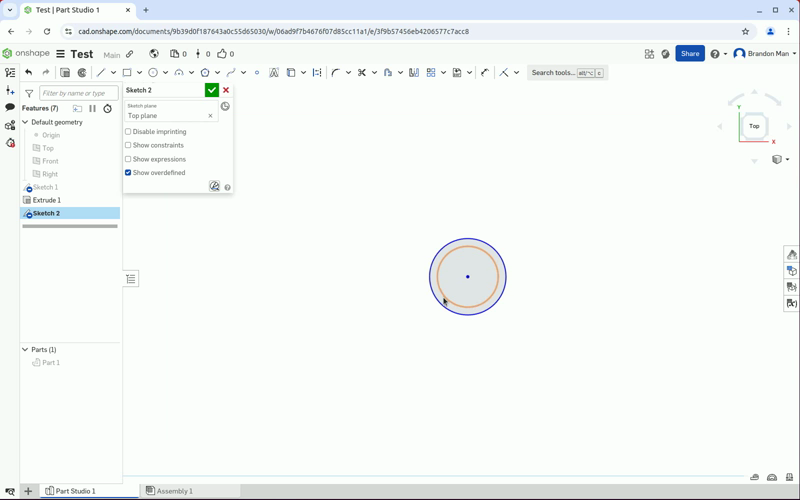
scroll(6)
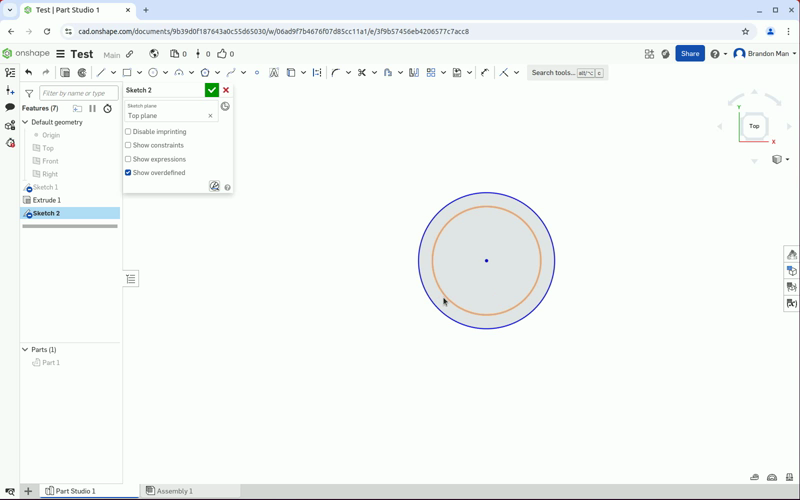
scroll(6)
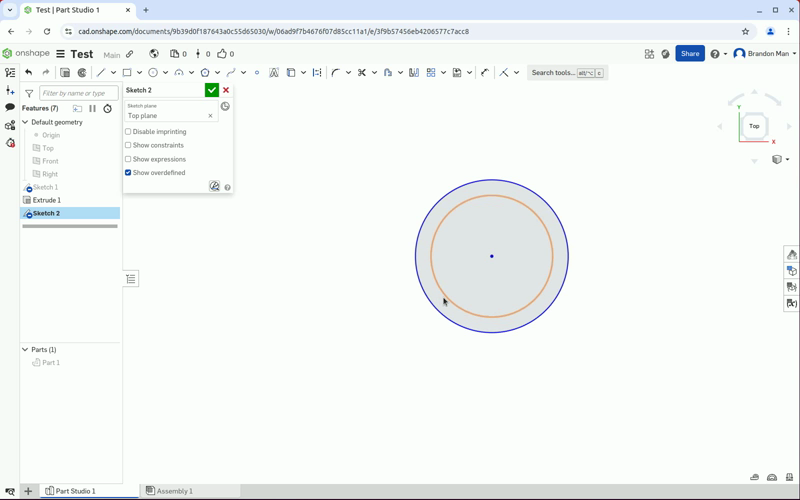
scroll(6)
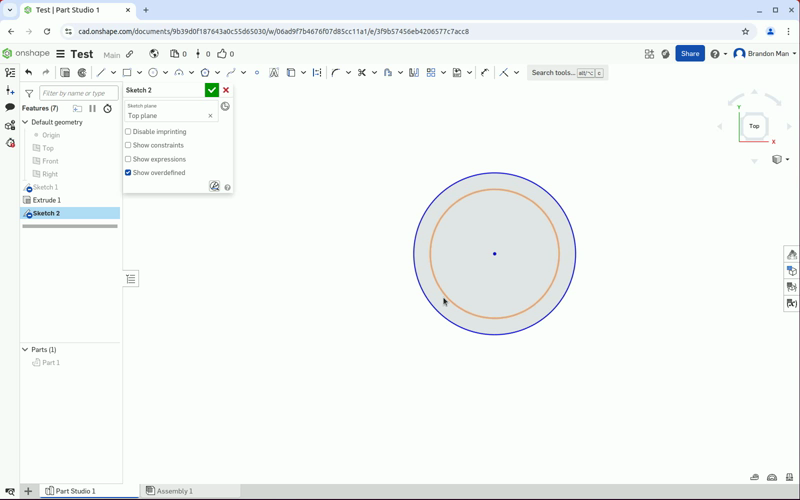
scroll(6)
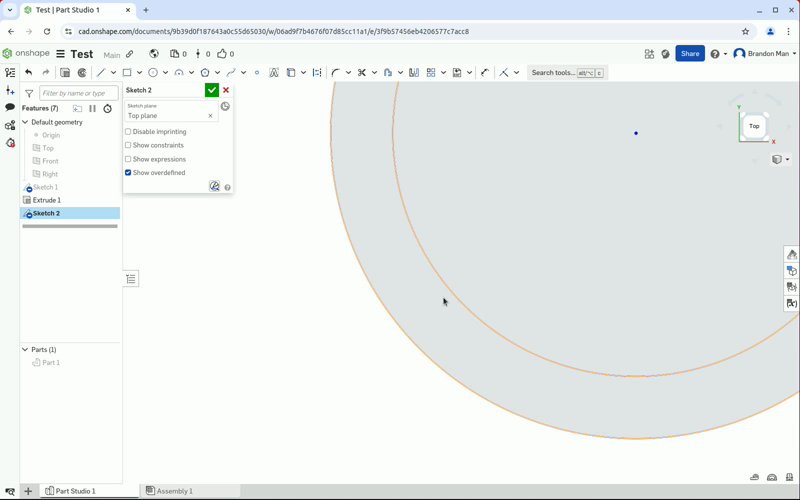
click(443, 297)
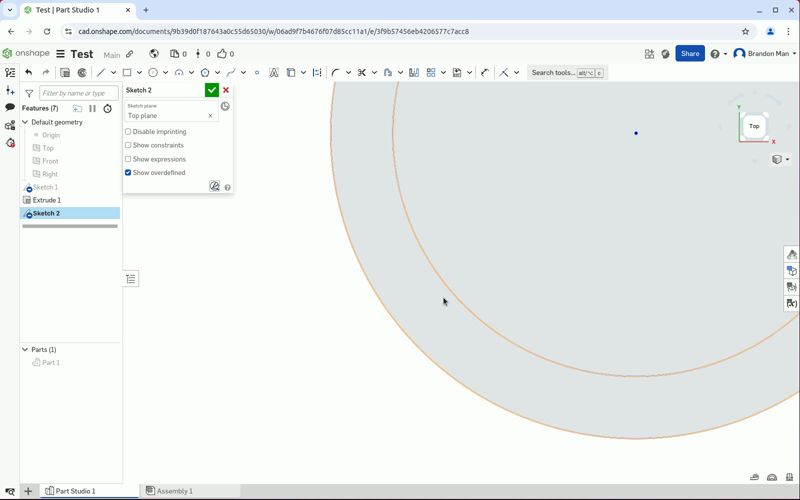
scroll(-6)
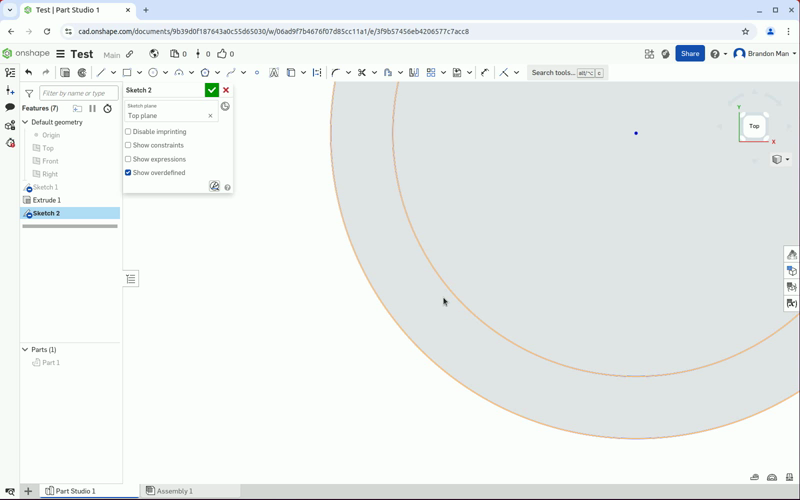
scroll(-6)
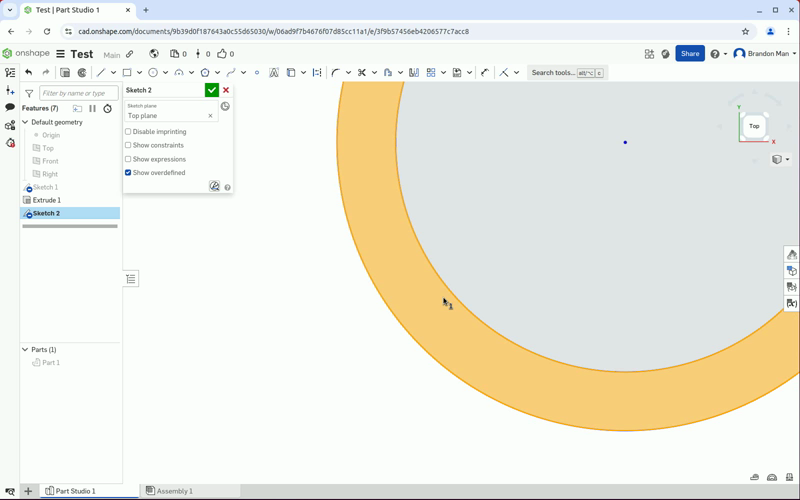
scroll(-6)
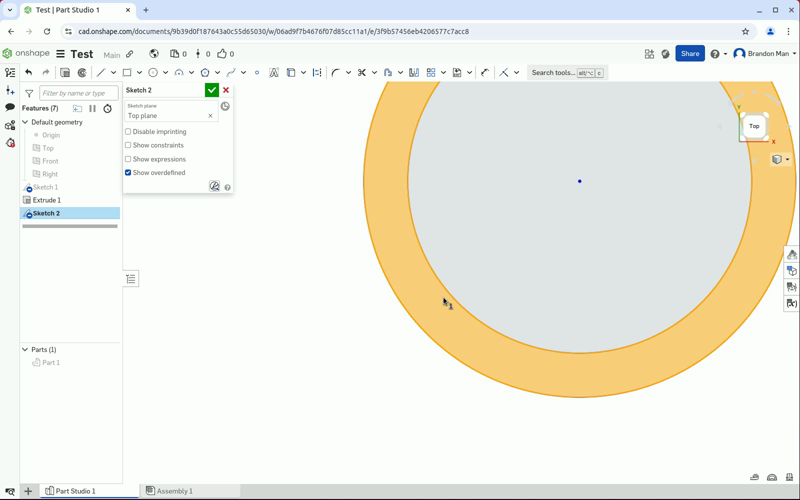
scroll(-6)
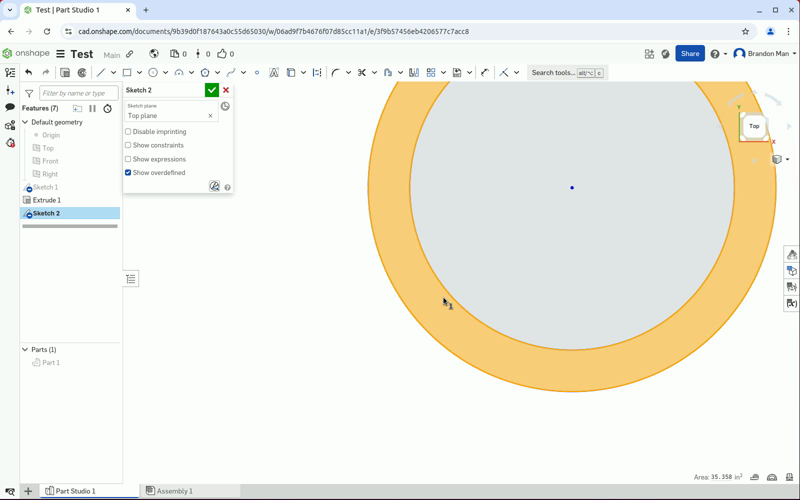
scroll(-6)
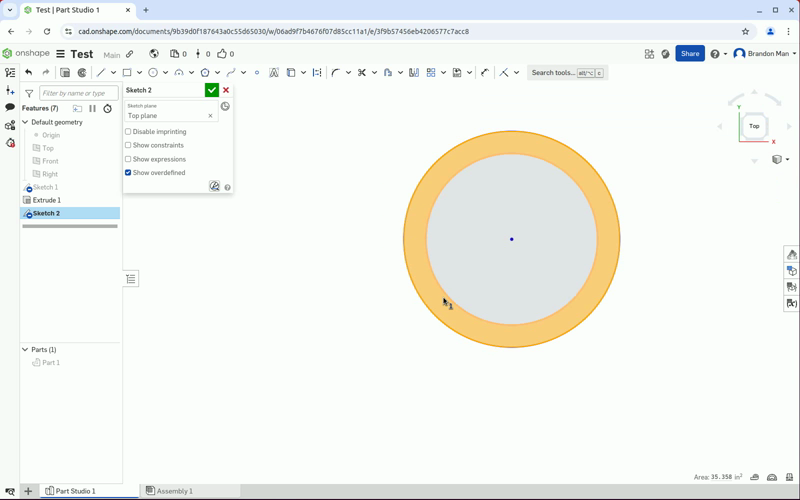
scroll(-6)
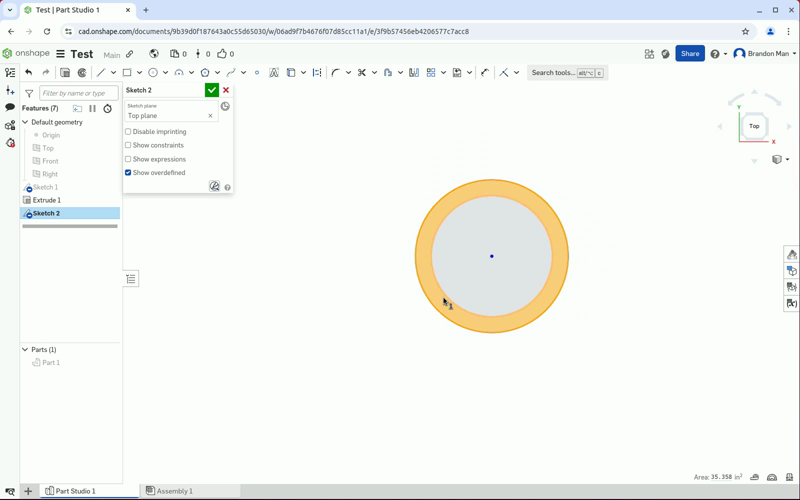
scroll(-6)
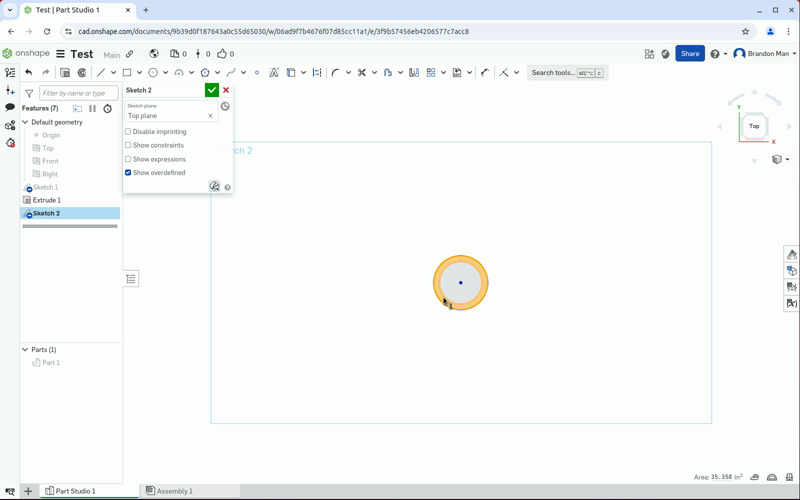
mouse_move(73, 352)
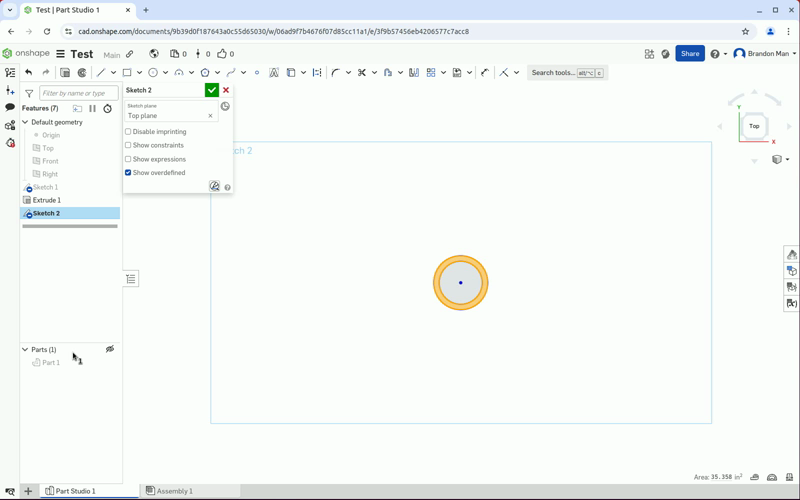
key(shift+y)
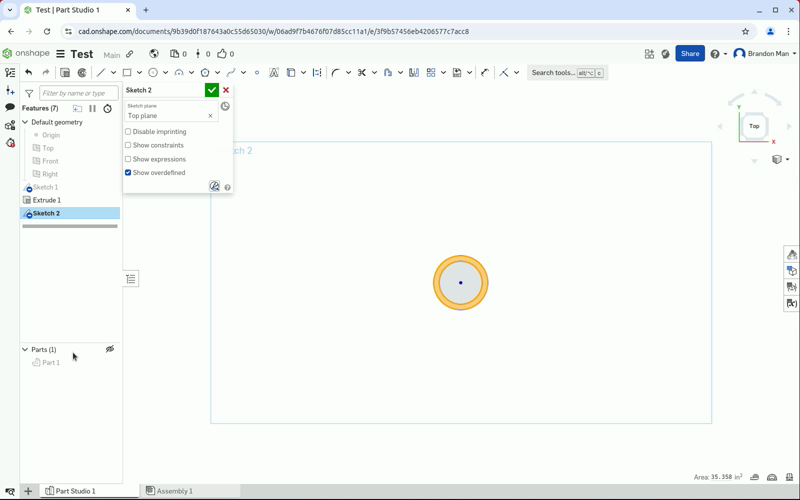
key(shift+e)
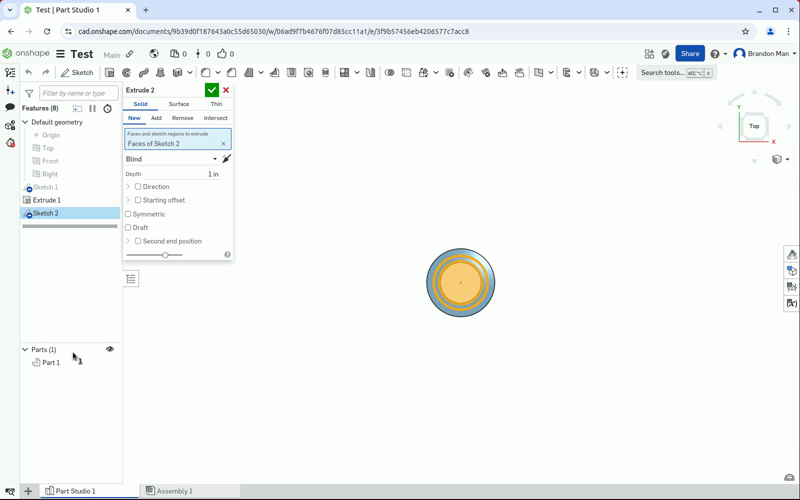
mouse_move(143, 106)
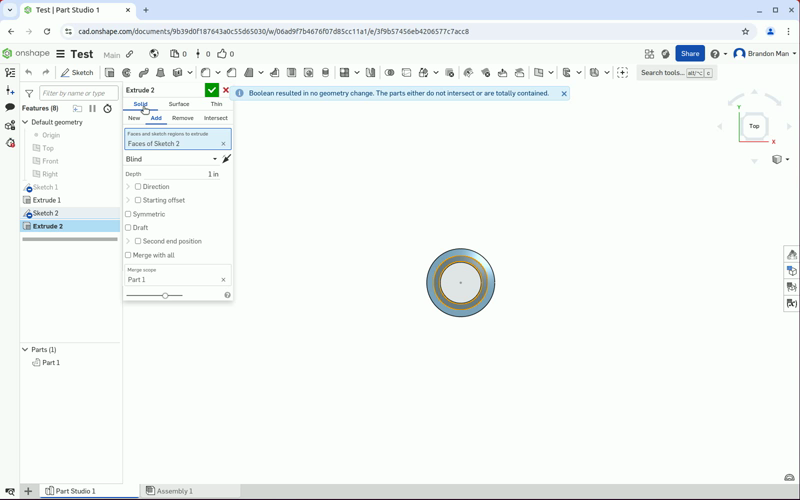
click(143, 106)
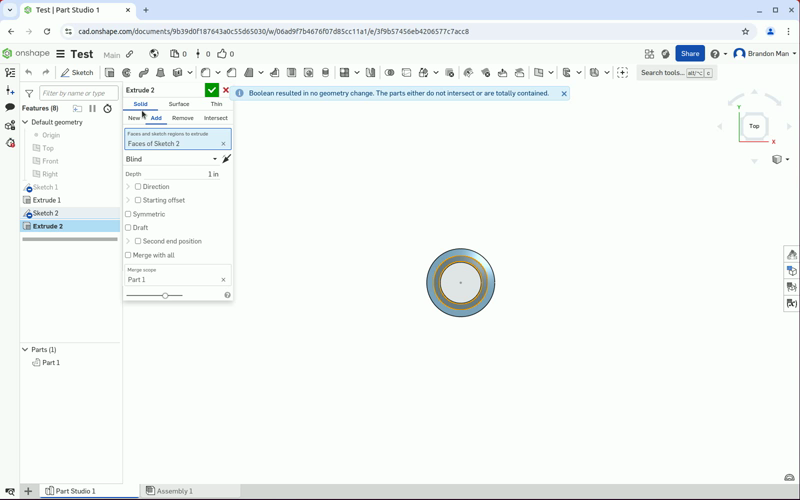
mouse_move(137, 120)
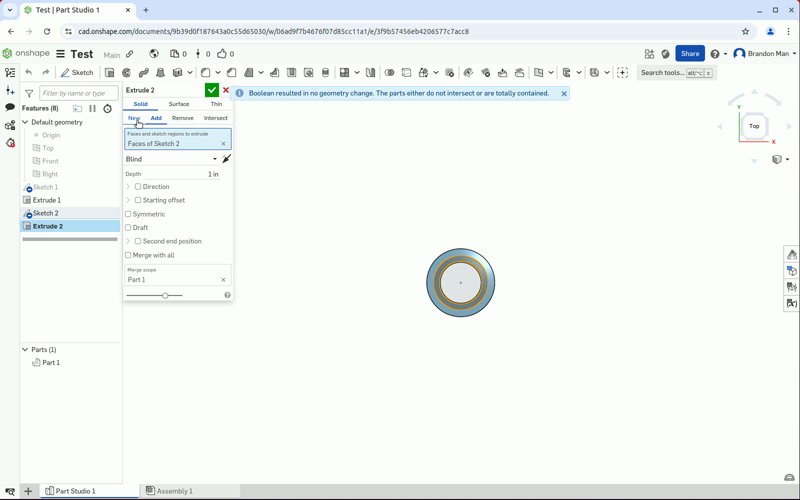
click(137, 120)
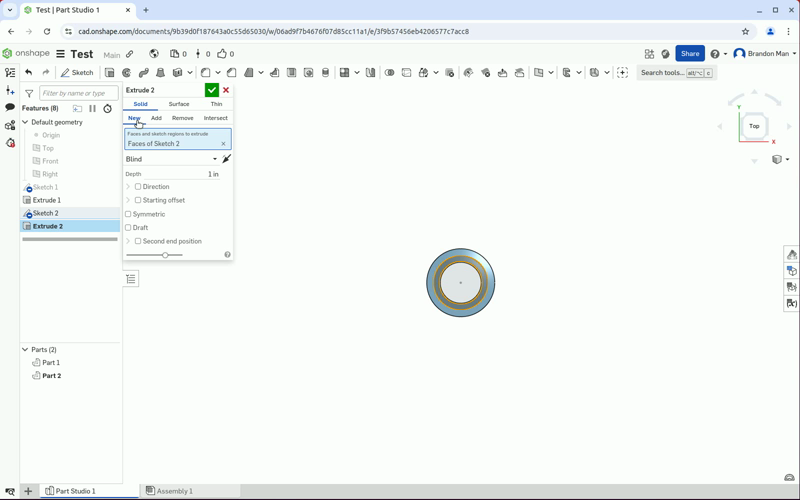
key(tab, 4)
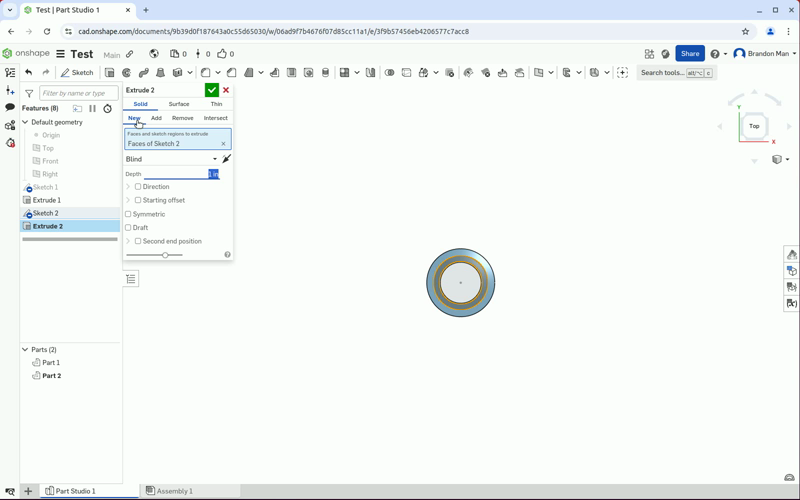
text(-23.108)
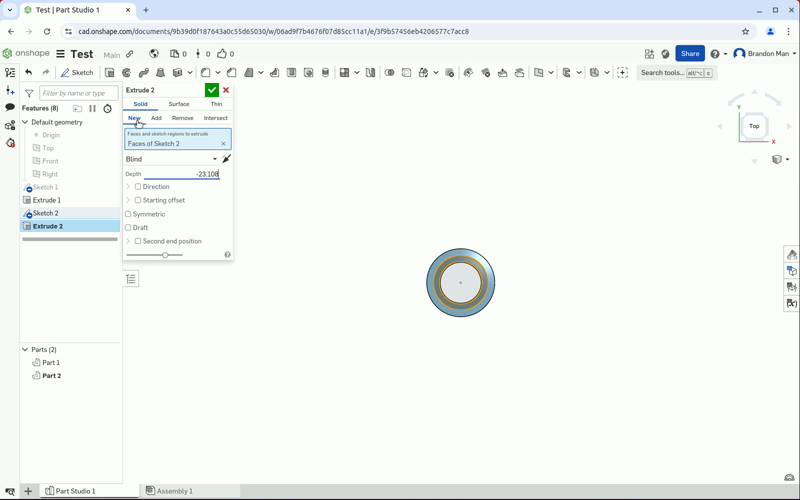
key(enter)
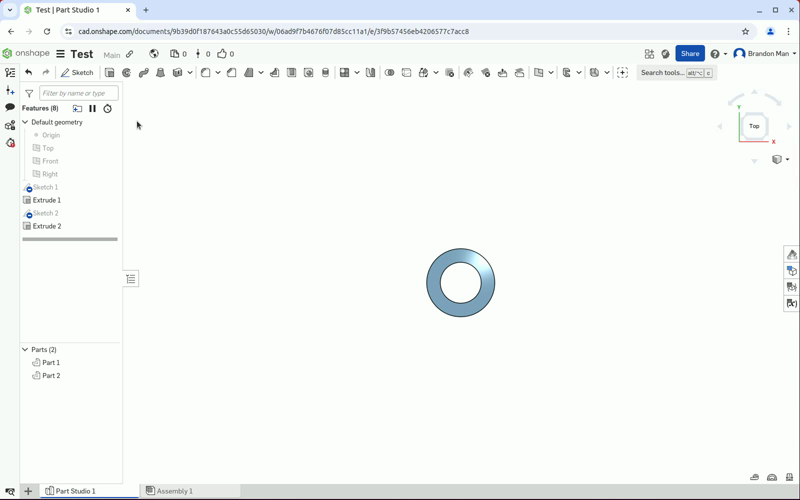
key(shift+h)
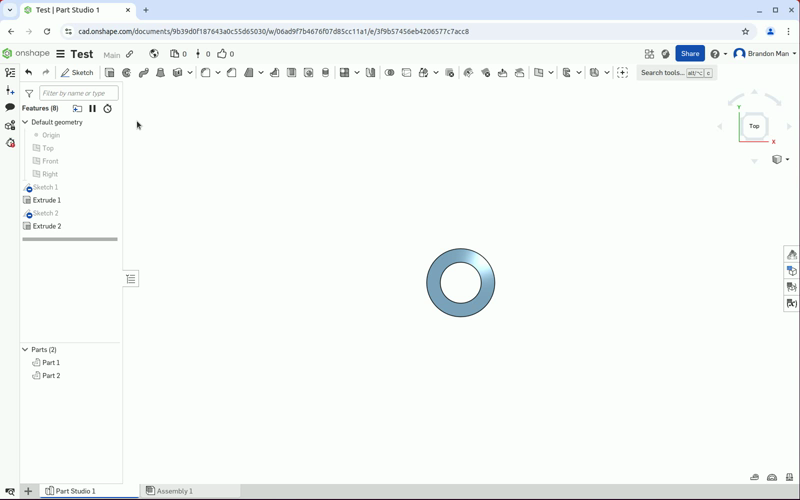
key(shift+h)
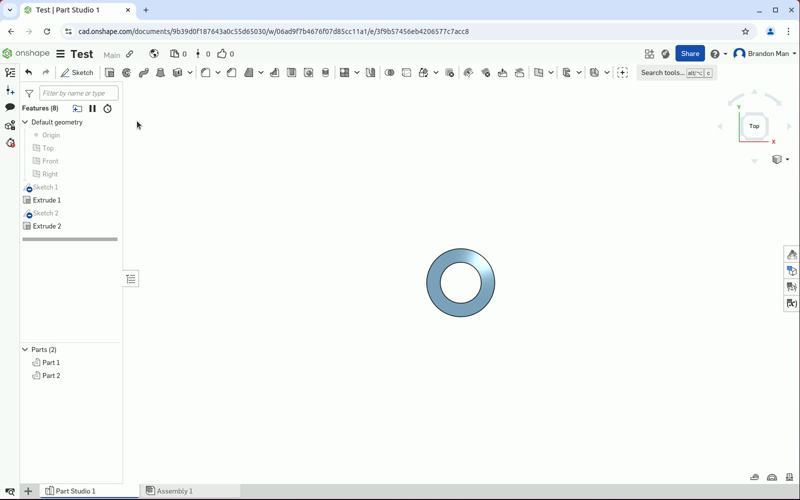
mouse_move(73, 189)
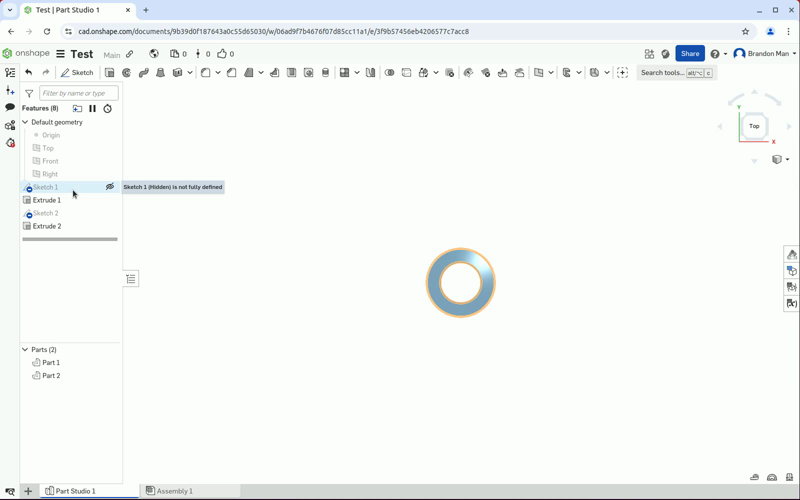
click(73, 189)
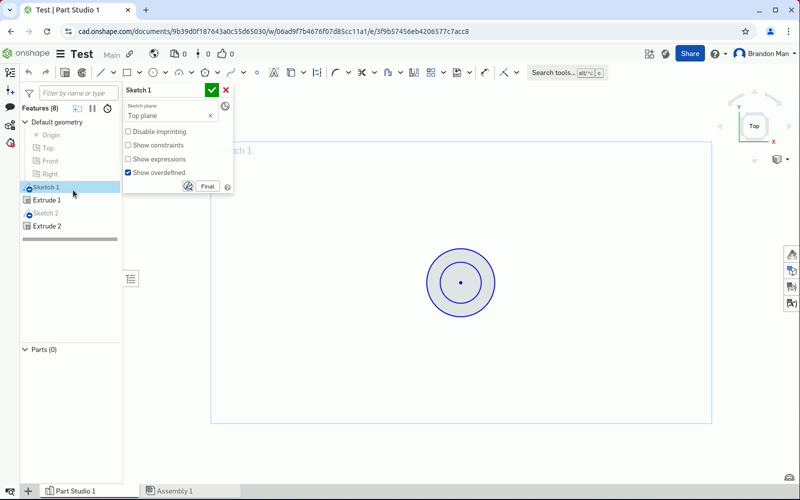
mouse_move(229, 92)
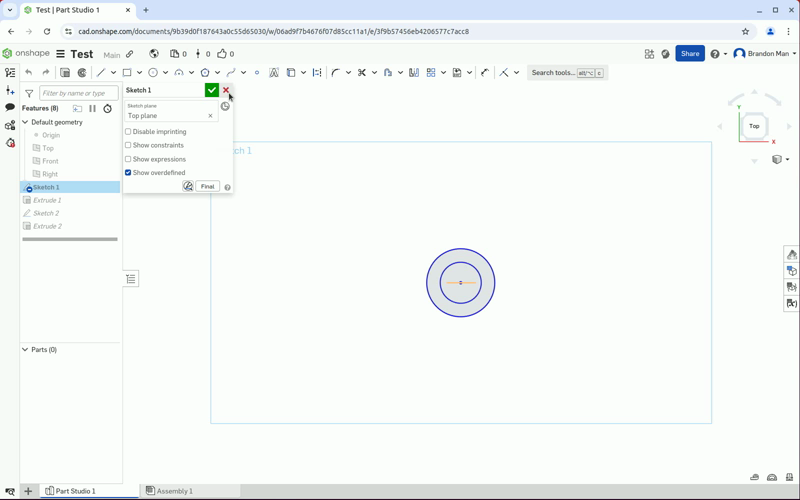
click(229, 92)
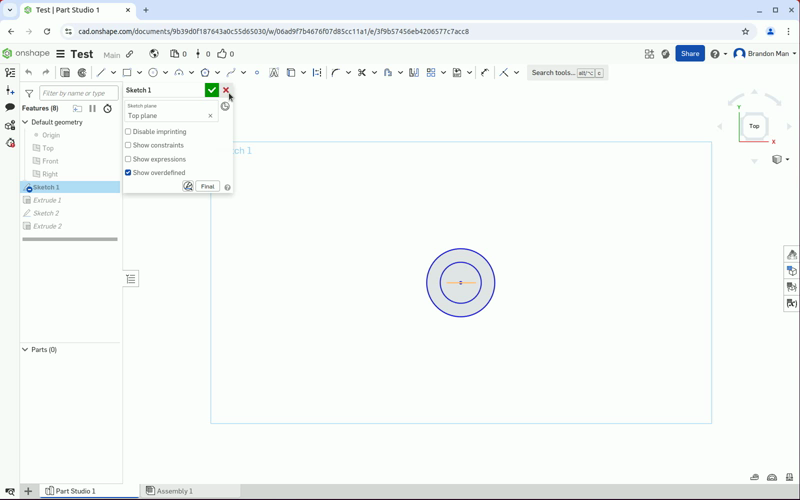
key(shift+s)
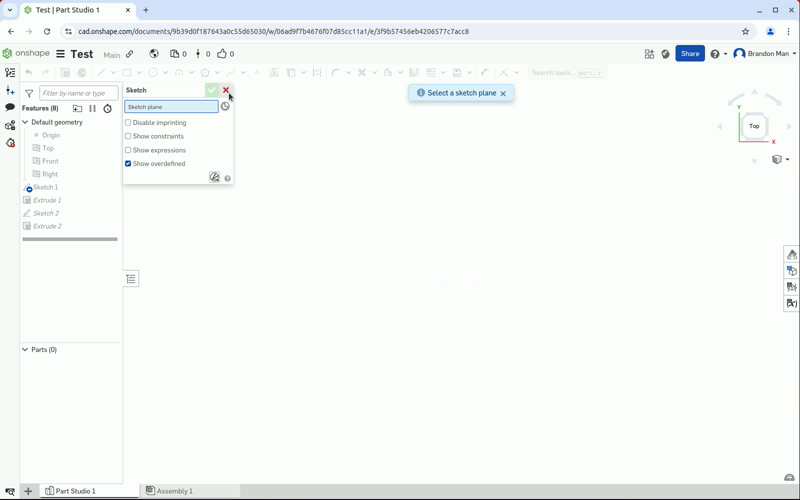
mouse_move(73, 150)
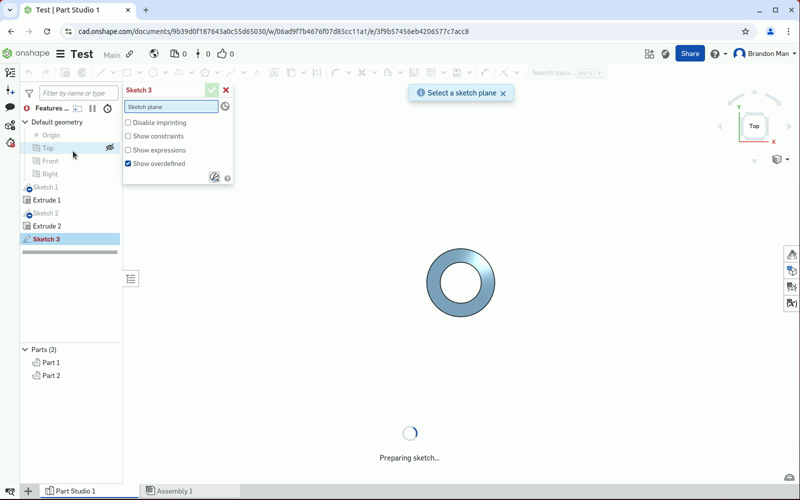
click(73, 150)
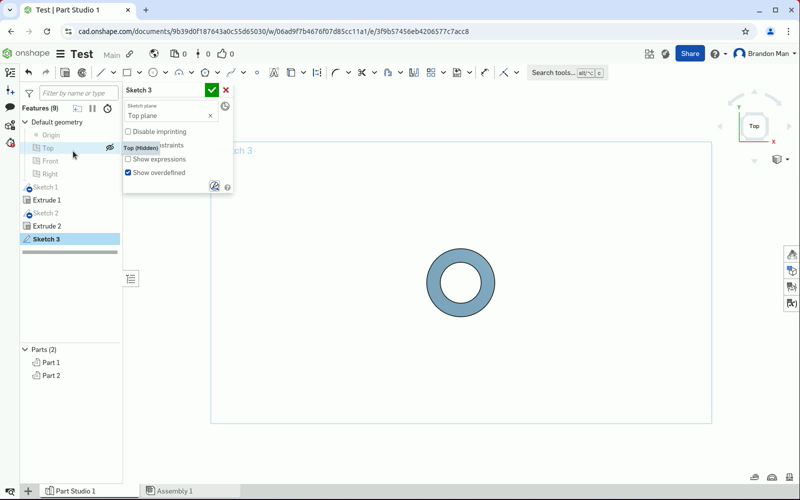
mouse_move(73, 352)
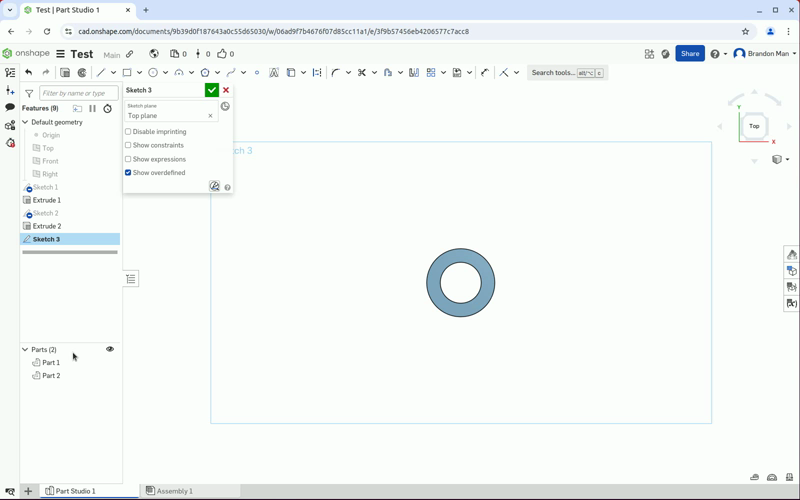
key(y)
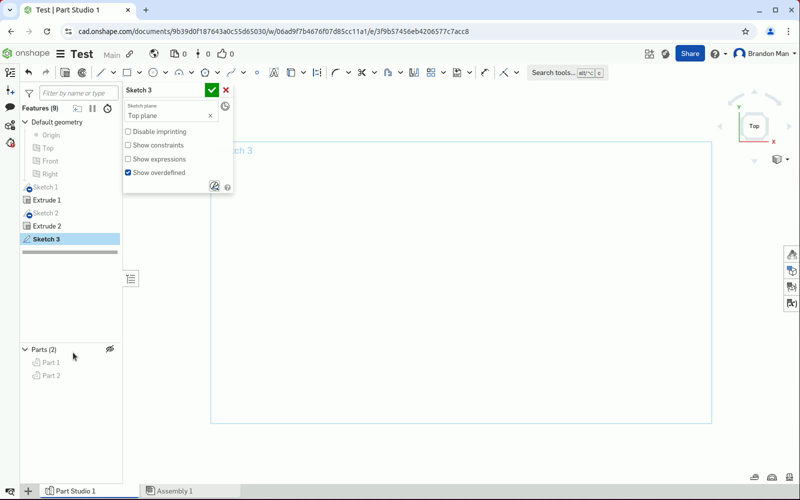
key(c)
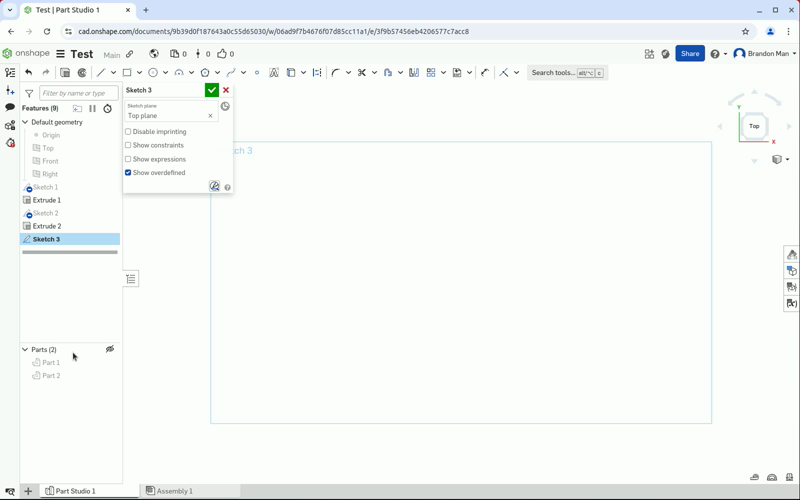
key_down(shift)
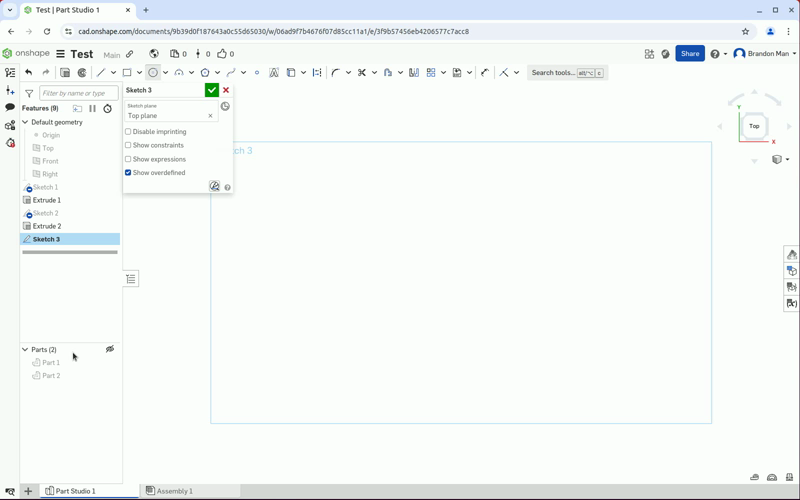
mouse_move(461, 282)
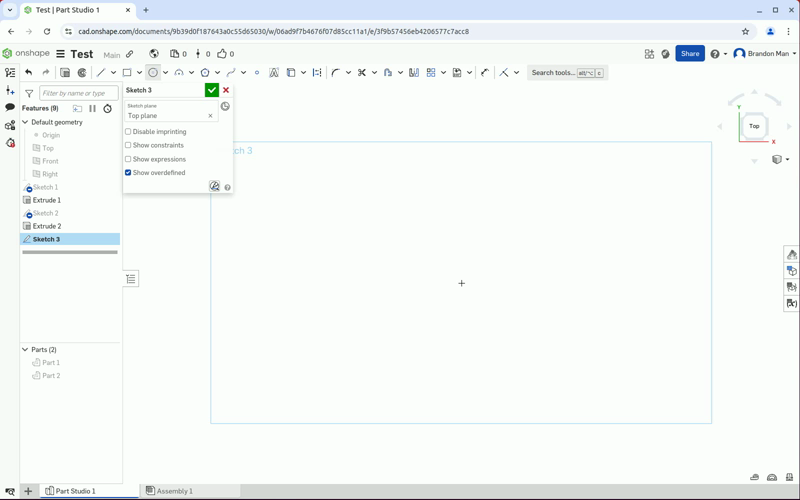
click(461, 282)
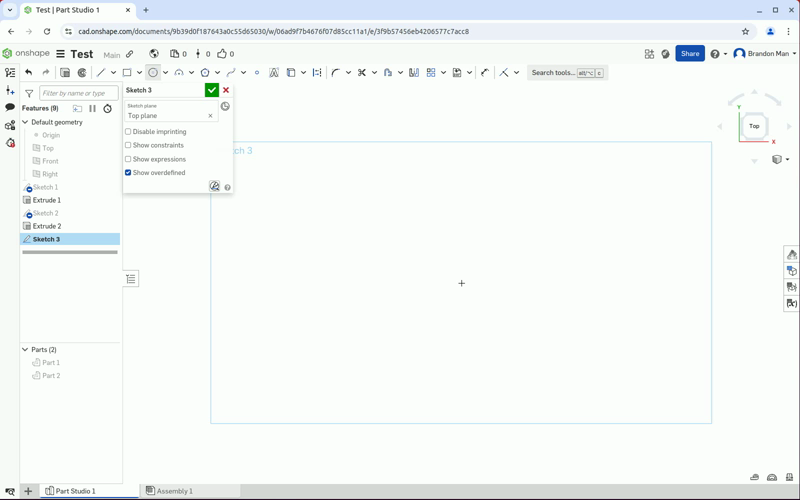
key_up(shift)
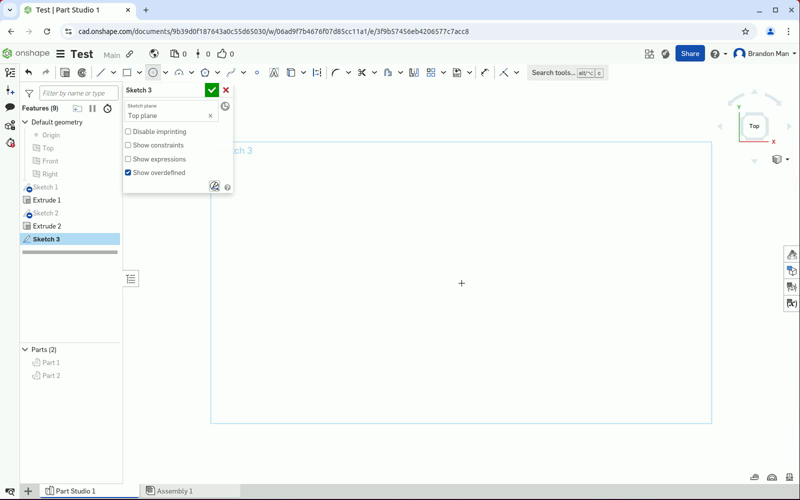
mouse_move(505, 282)
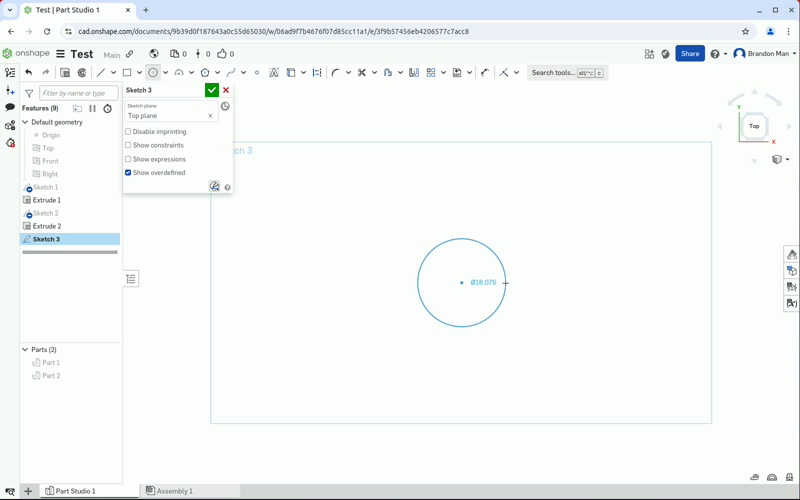
click(505, 282)
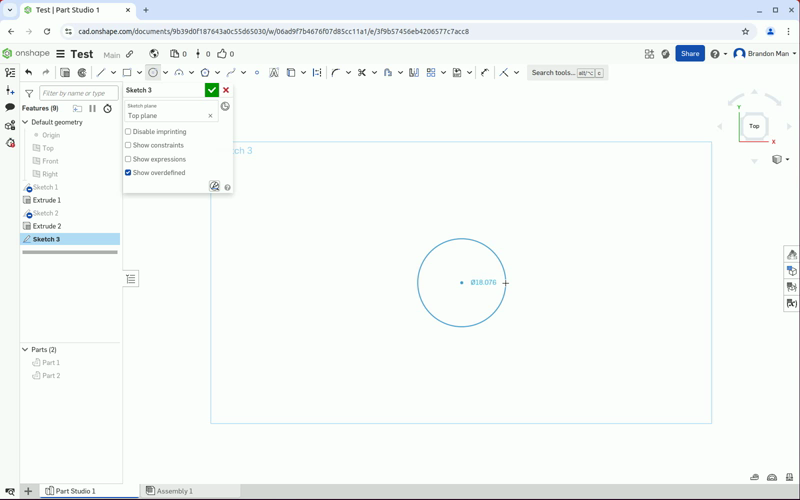
key(esc)
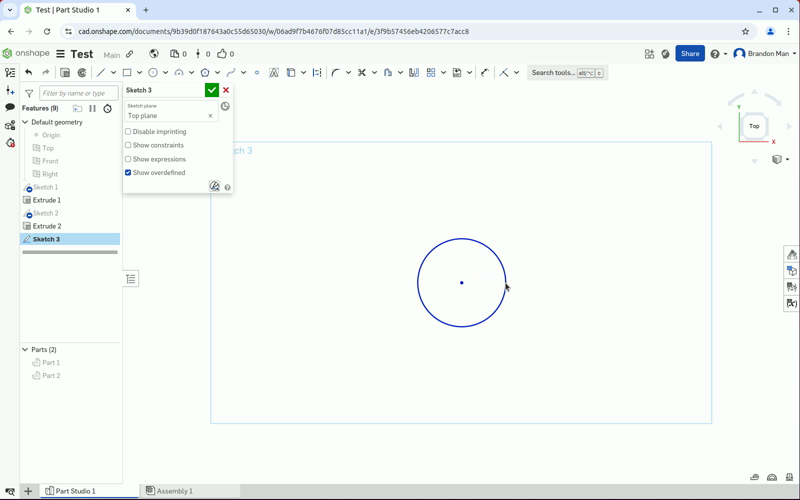
key(c)
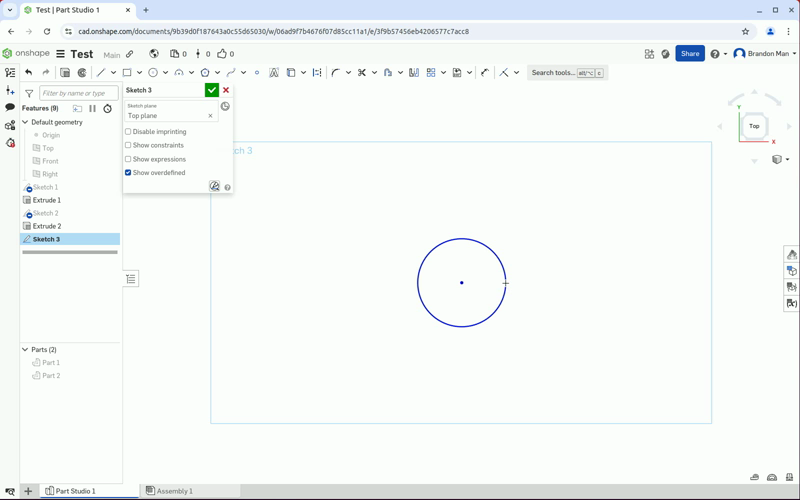
key_down(shift)
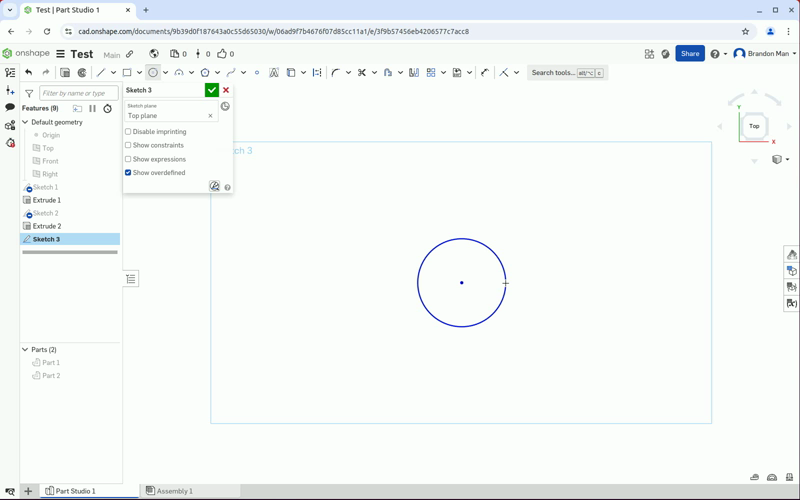
mouse_move(461, 282)
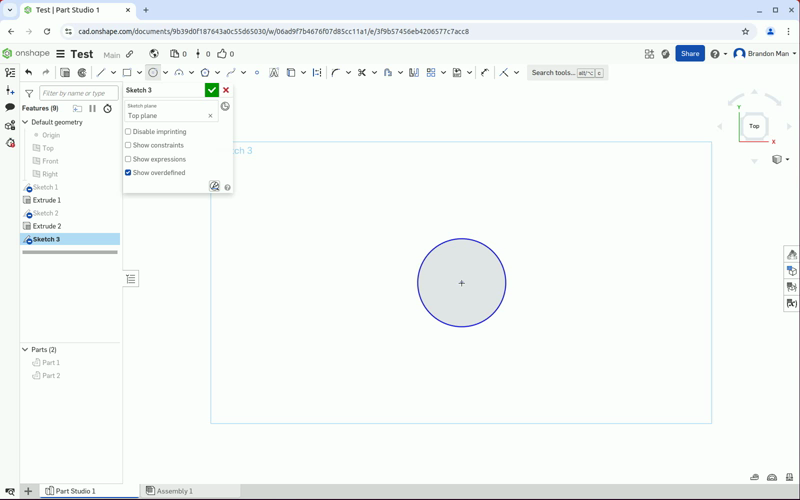
click(461, 282)
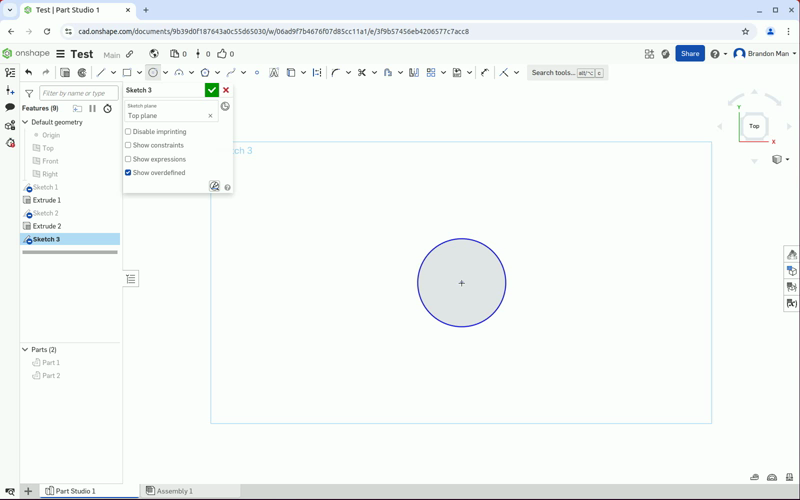
key_up(shift)
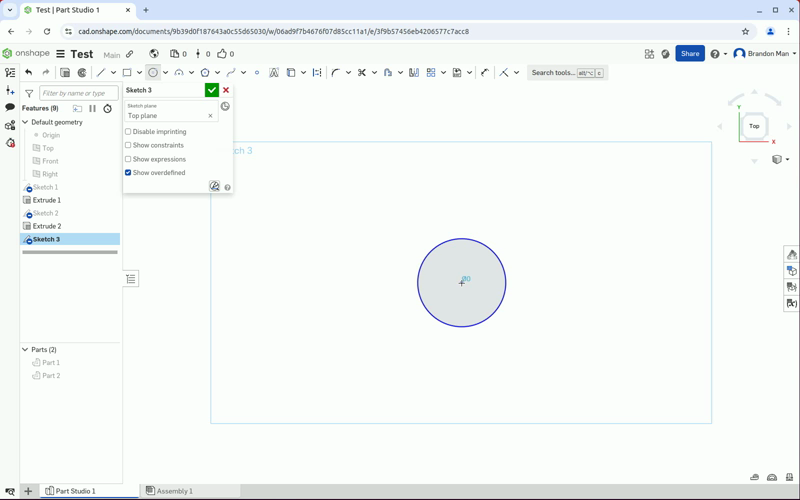
mouse_move(482, 282)
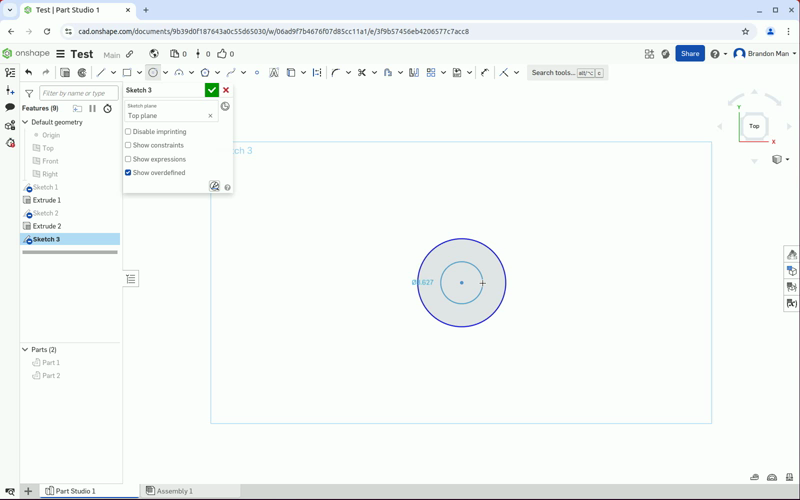
click(482, 282)
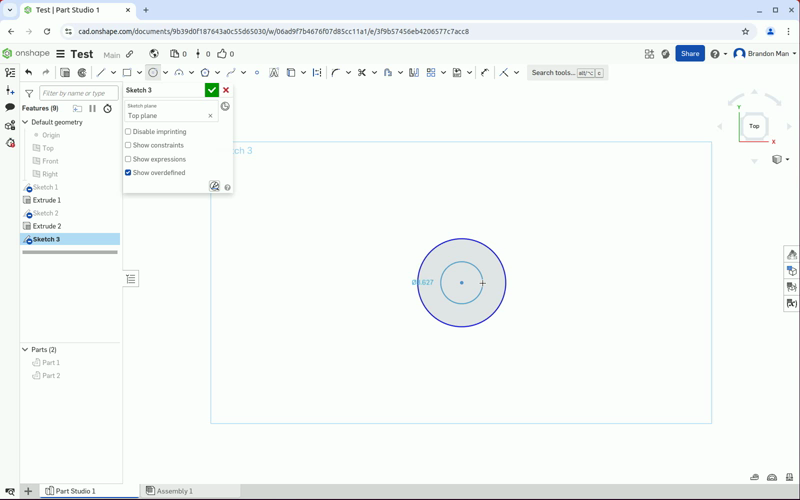
key(esc)
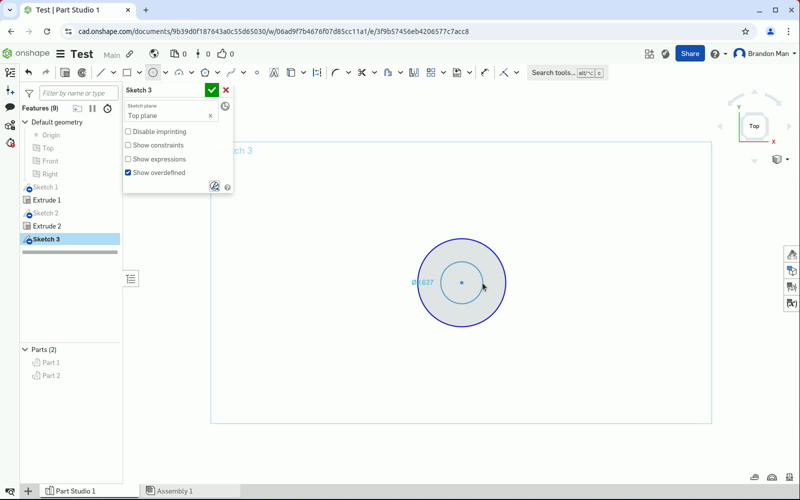
mouse_move(472, 247)
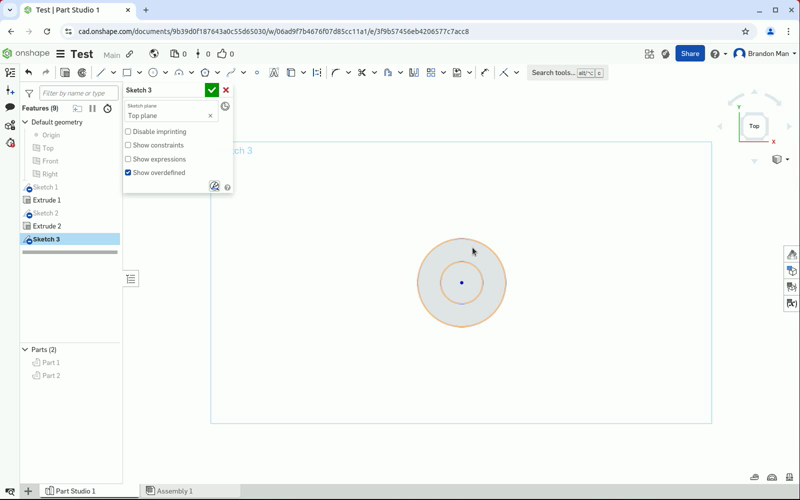
click(472, 247)
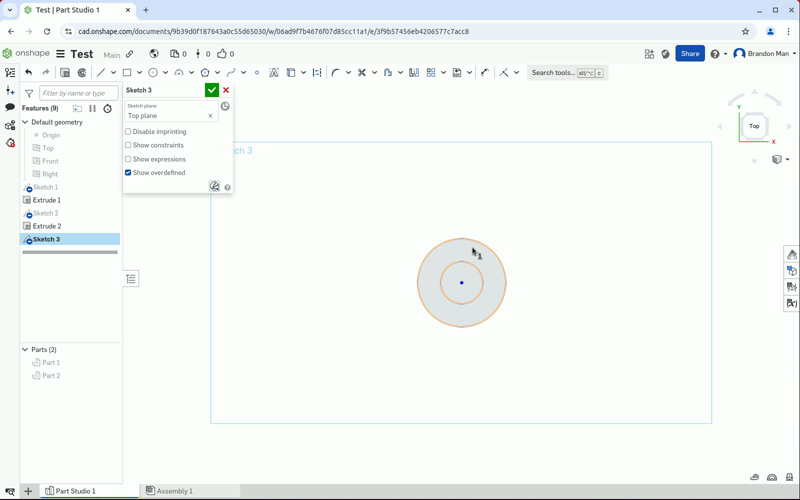
mouse_move(73, 352)
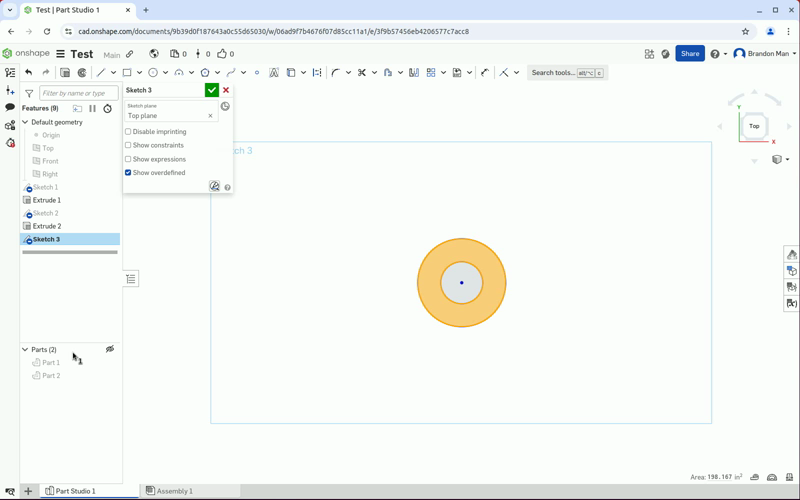
key(shift+y)
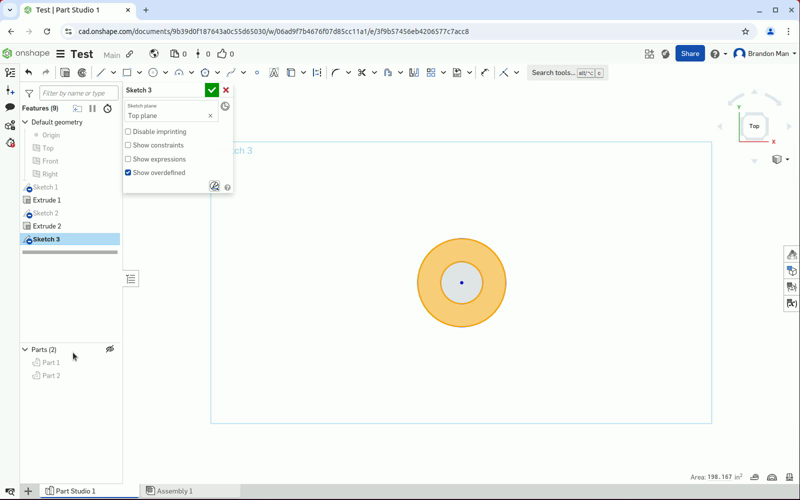
key(shift+e)
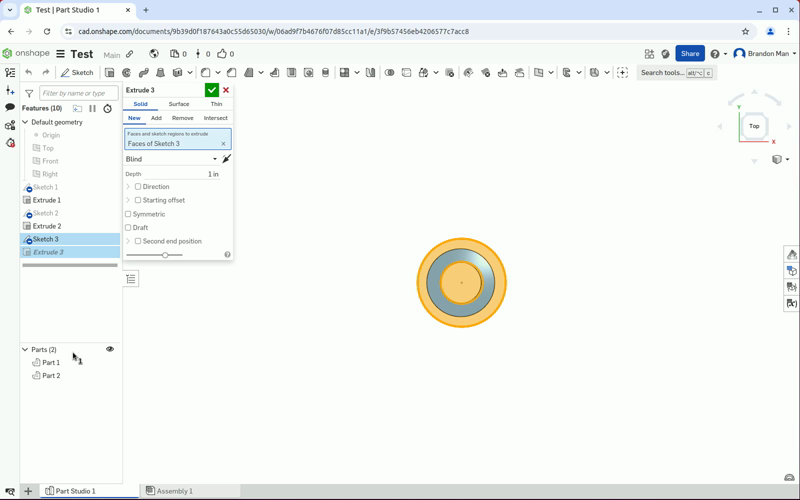
mouse_move(143, 106)
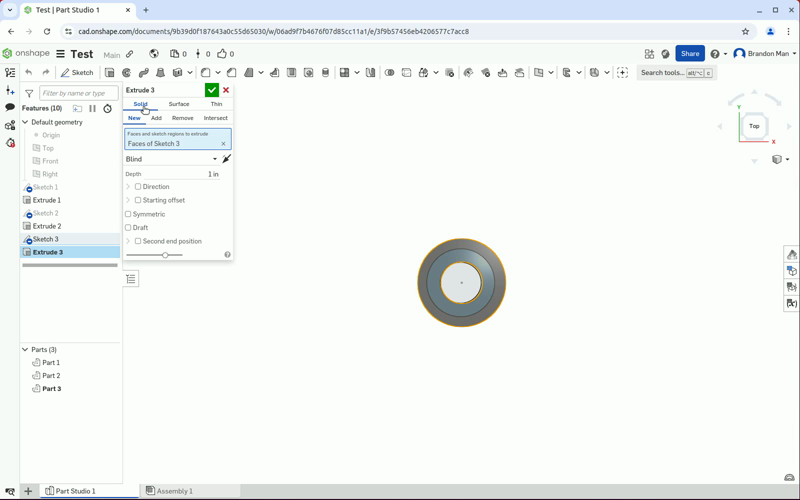
click(143, 106)
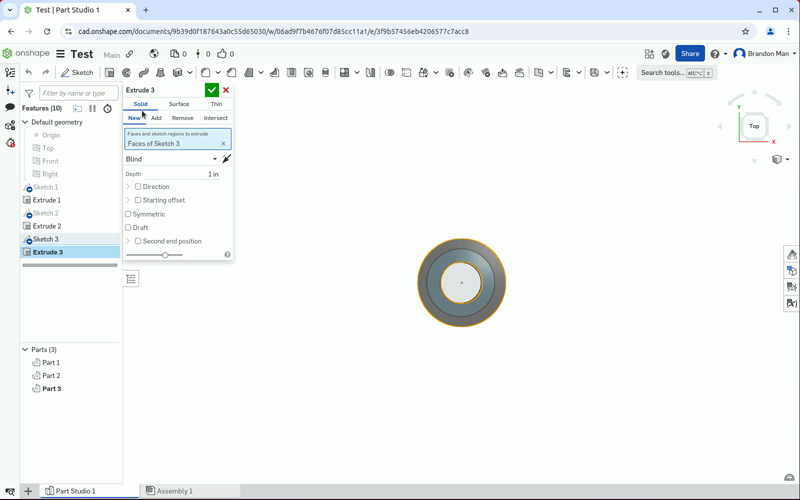
mouse_move(137, 120)
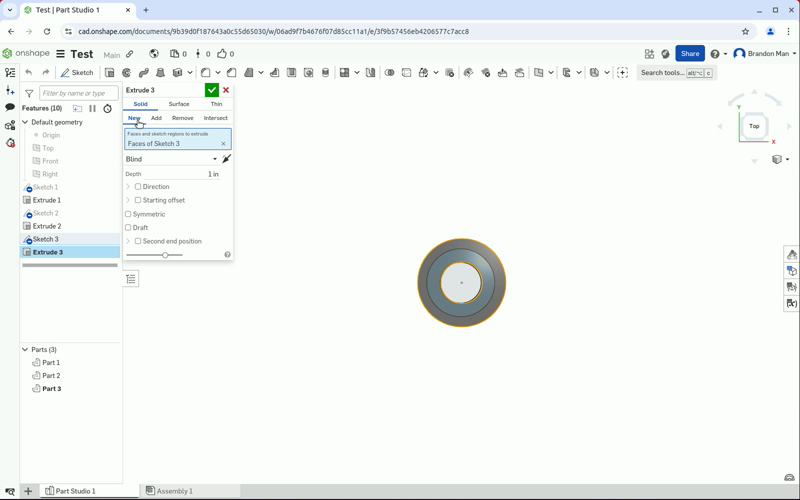
click(137, 120)
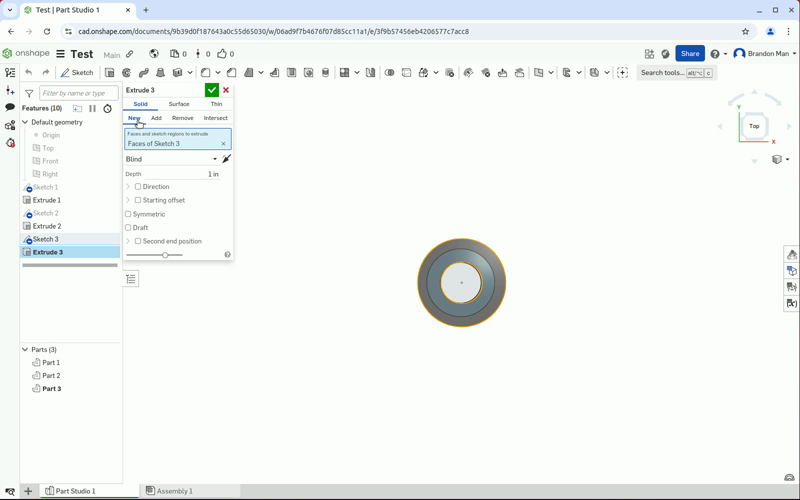
key(tab, 4)
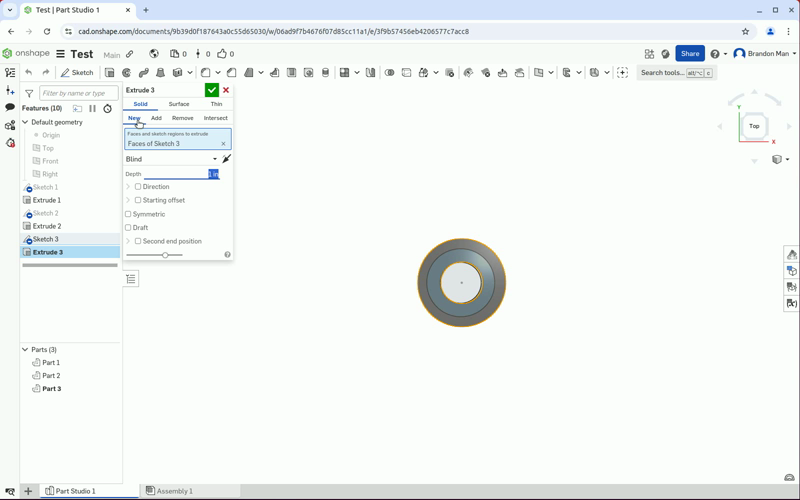
text(-3.611)
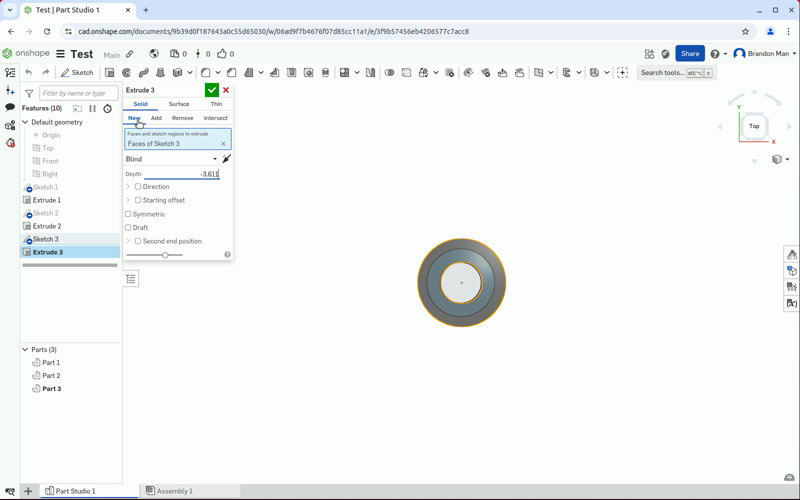
key(enter)
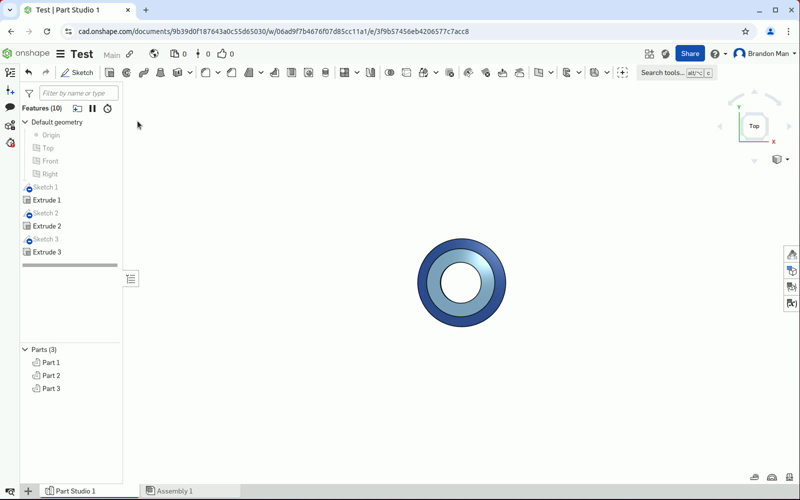
key(shift+h)
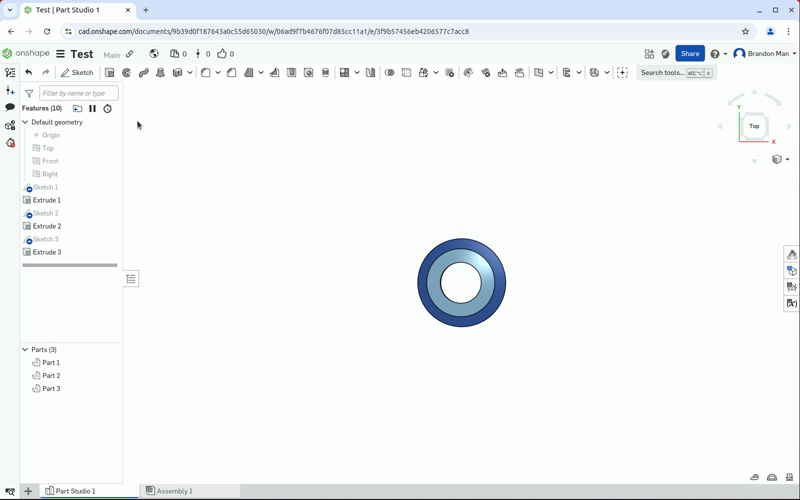
key(shift+h)
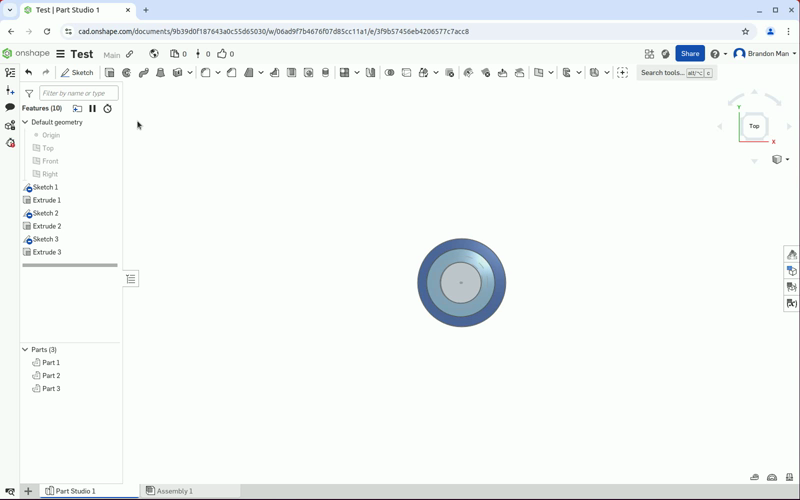
key(shift+7)
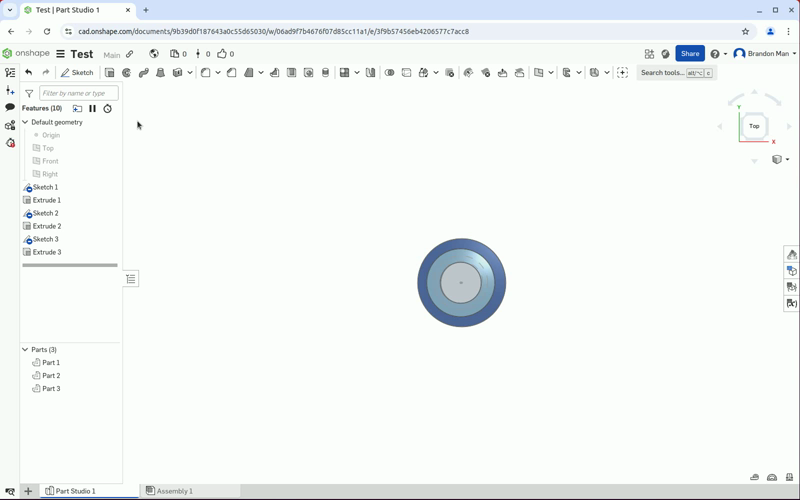
key(up, 3)
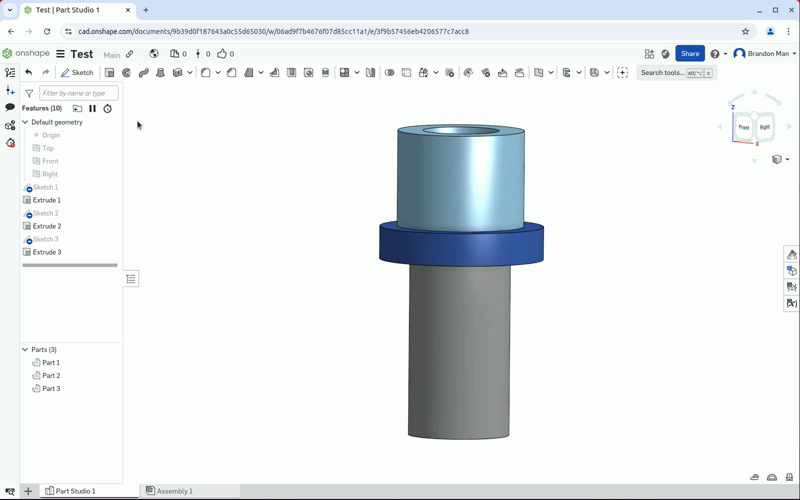
key(left, 3)
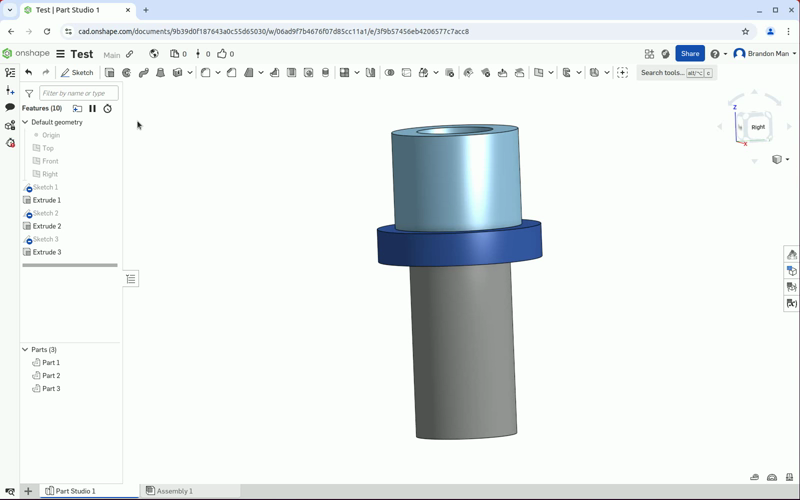
key(right, 3)
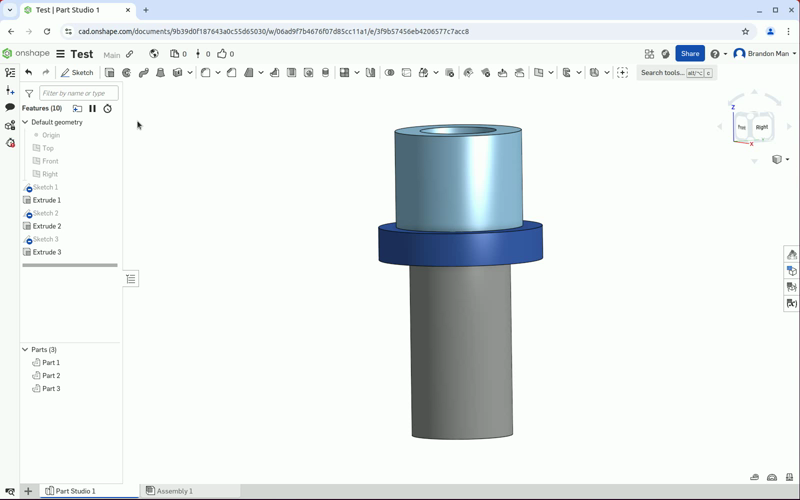
key(down, 3)
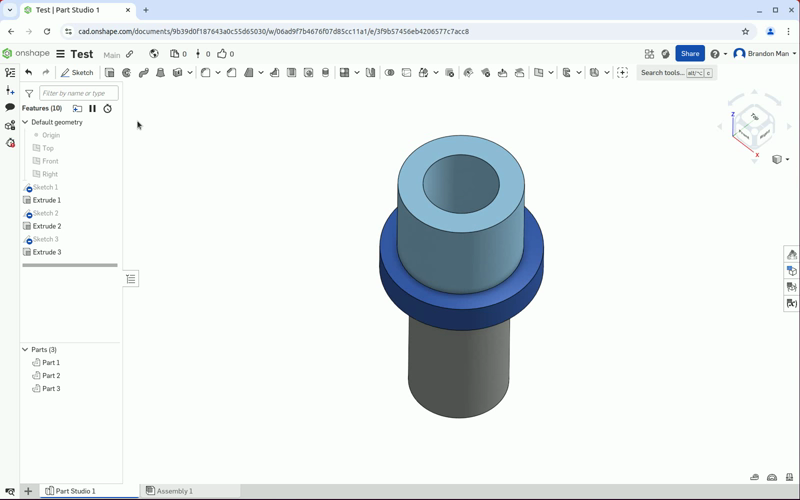
mouse_move(73, 189)
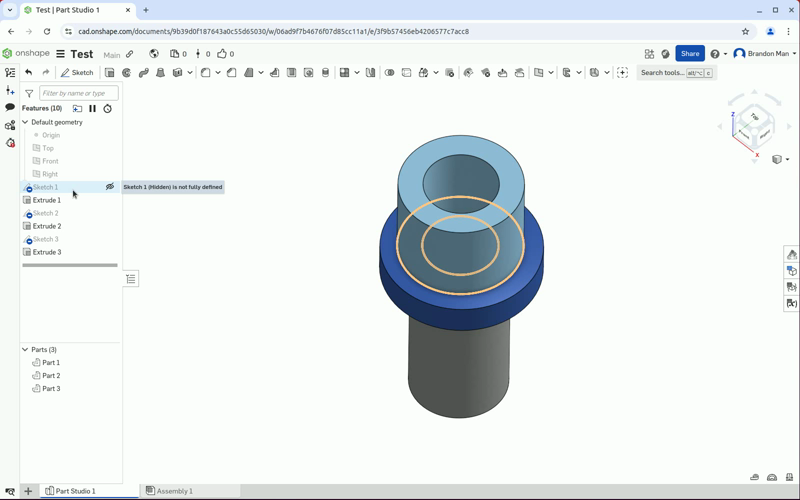
click(73, 189)